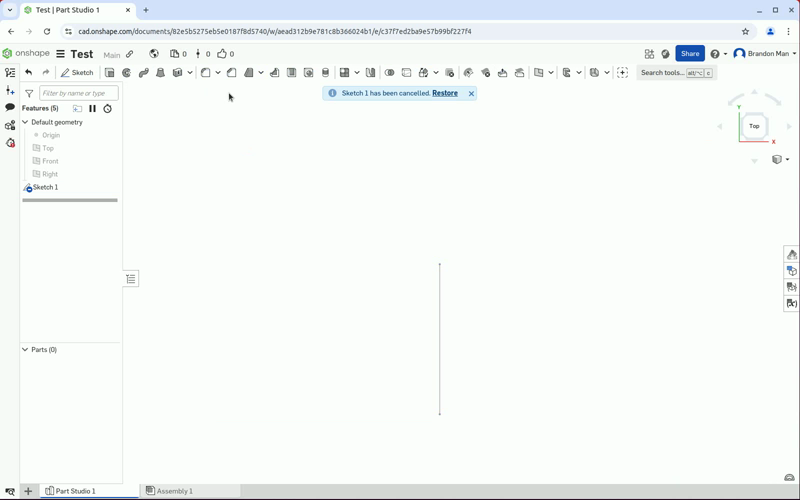
key(shift+h)
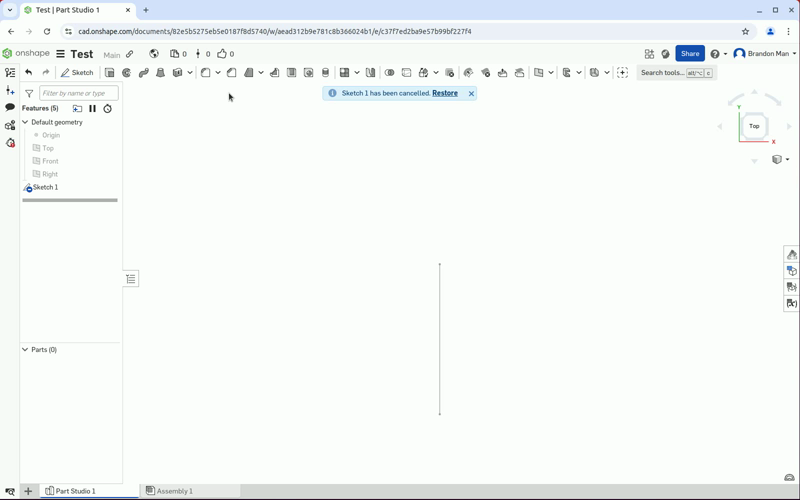
key(shift+s)
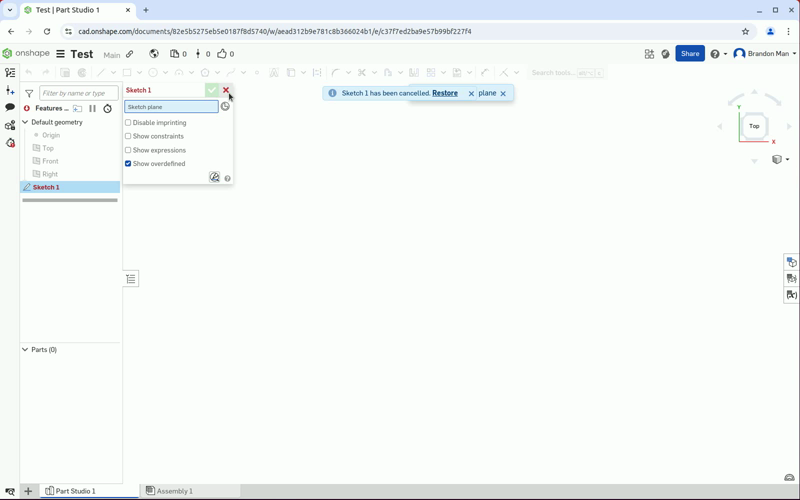
mouse_move(73, 150)
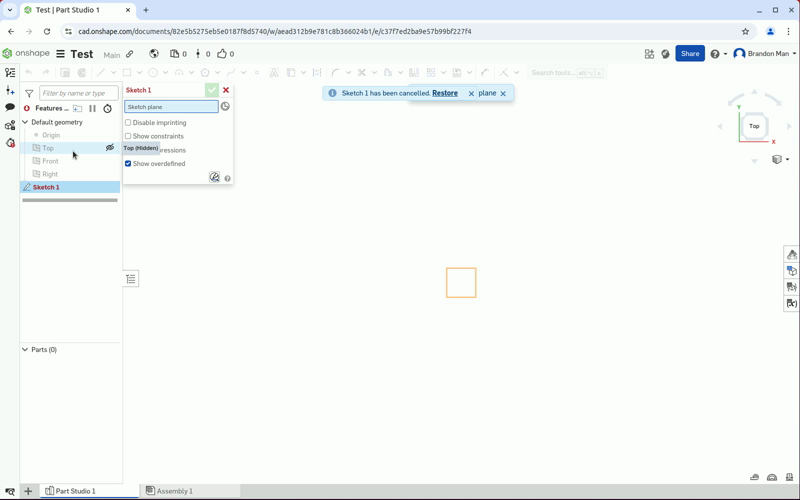
click(73, 150)
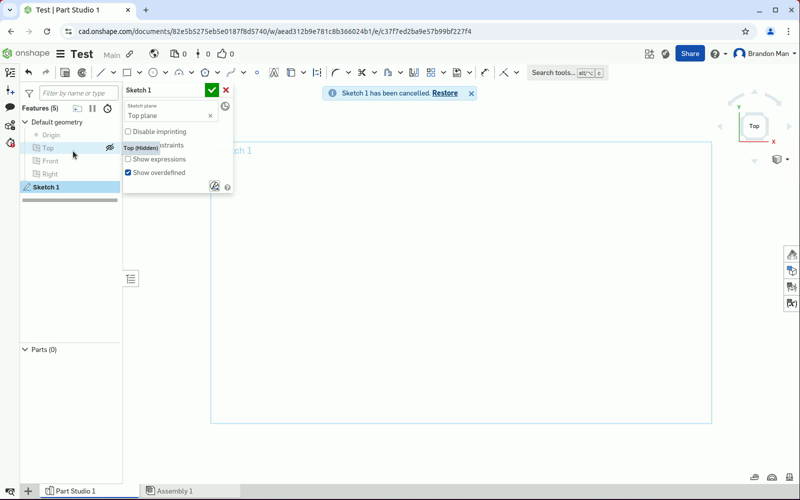
mouse_move(73, 352)
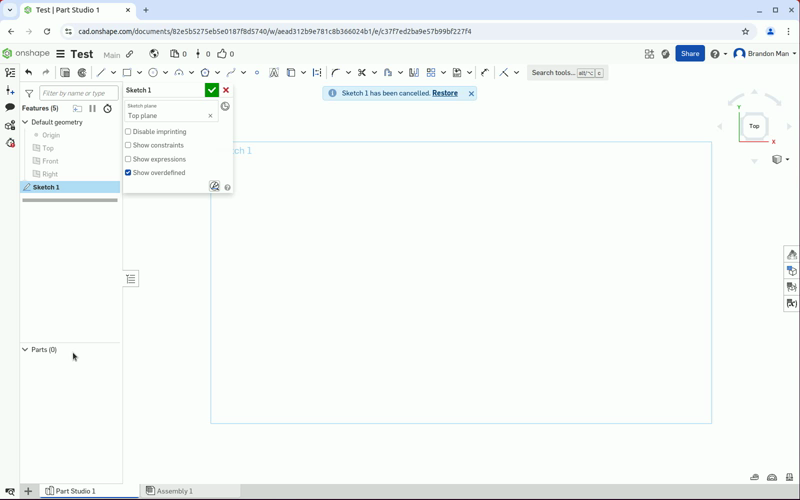
key(y)
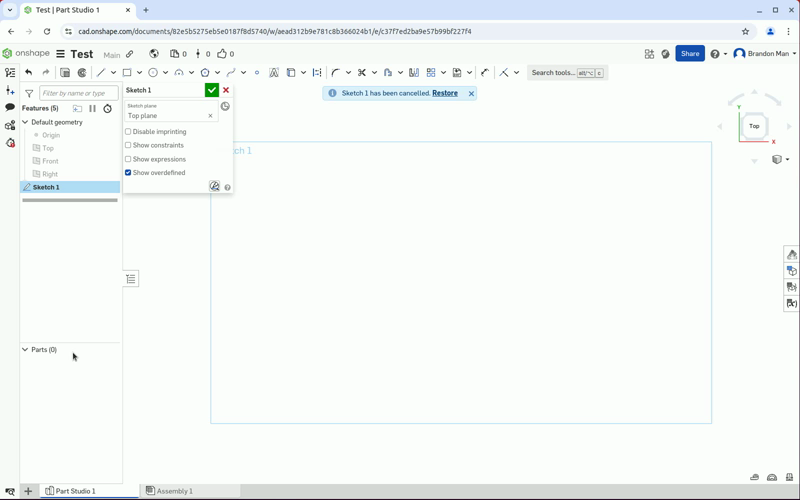
key(l)
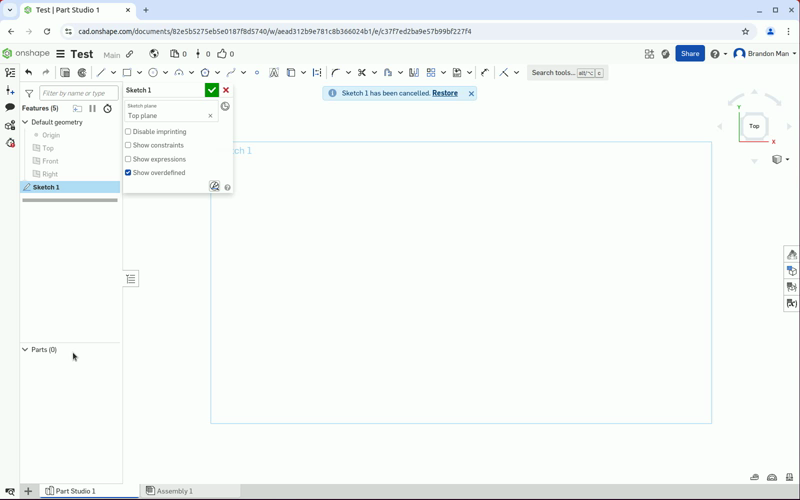
key_down(shift)
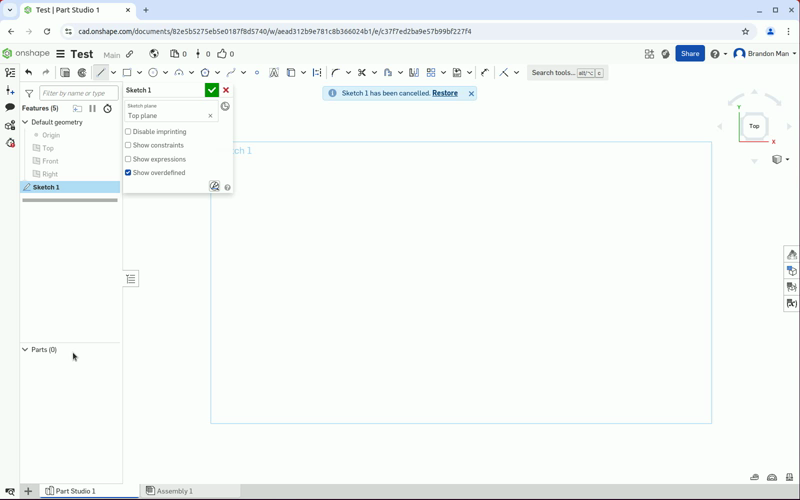
mouse_move(348, 293)
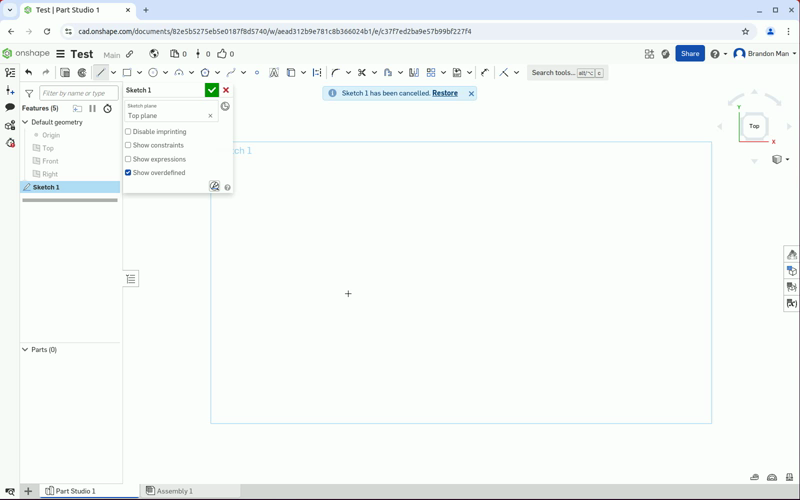
click(348, 293)
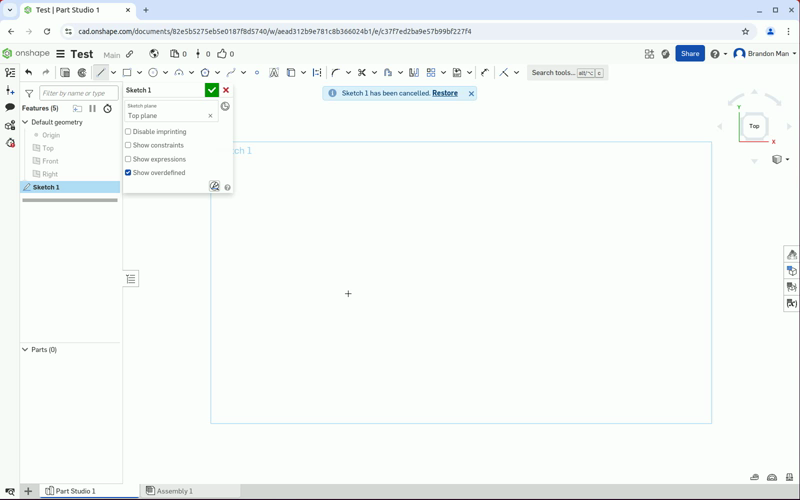
key_up(shift)
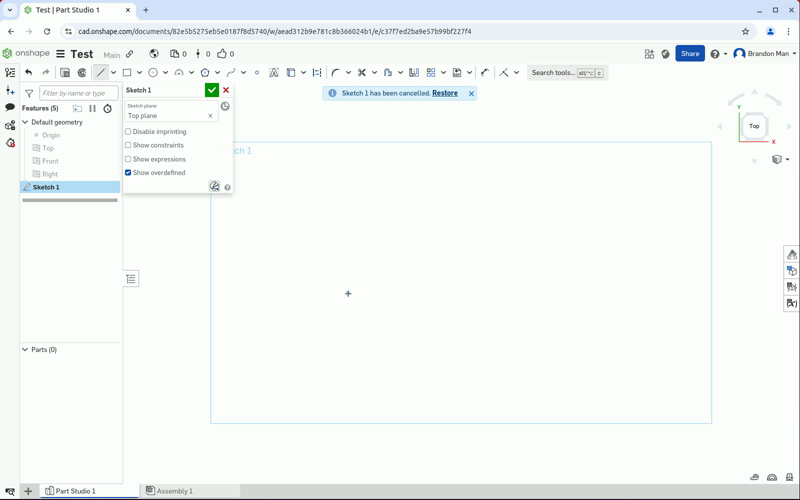
key_down(shift)
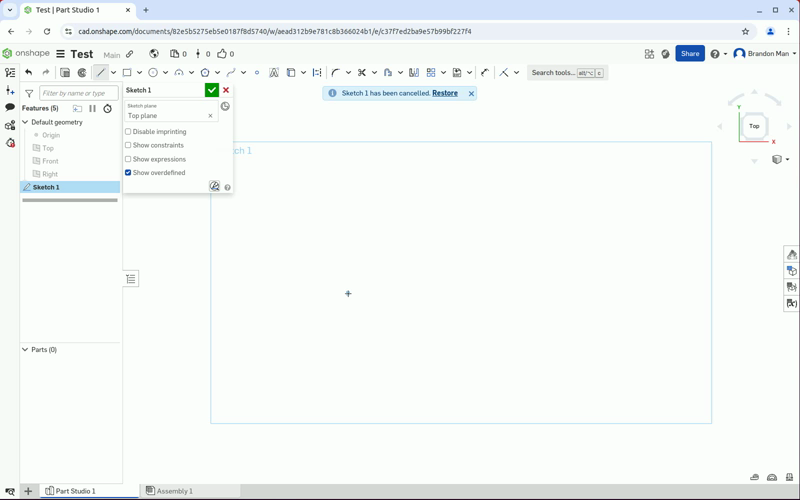
mouse_move(572, 293)
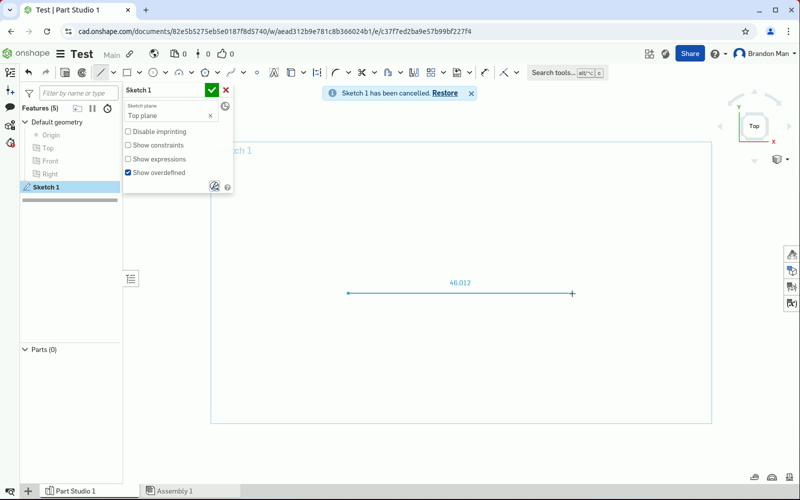
click(572, 293)
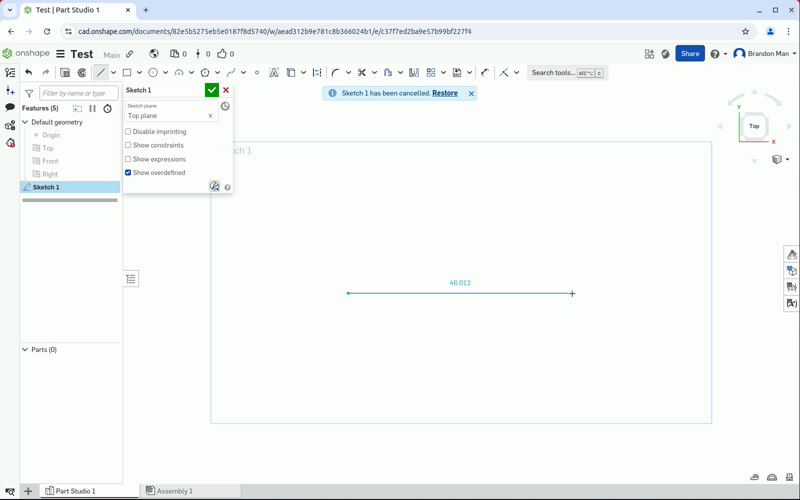
key_up(shift)
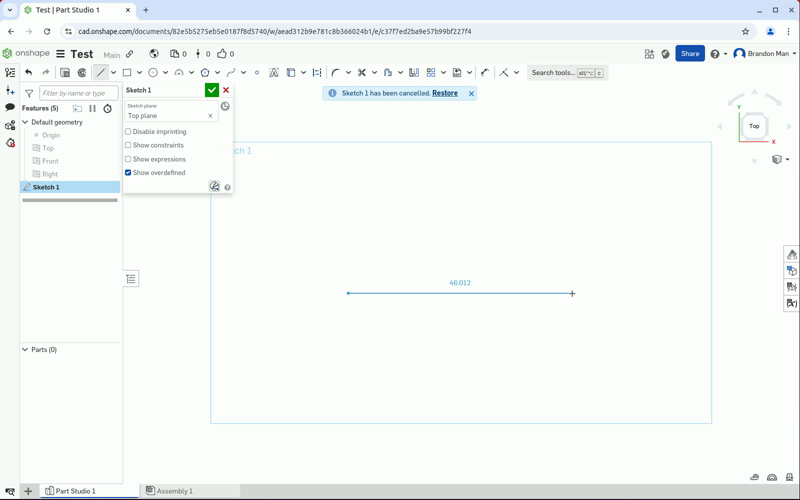
key_down(shift)
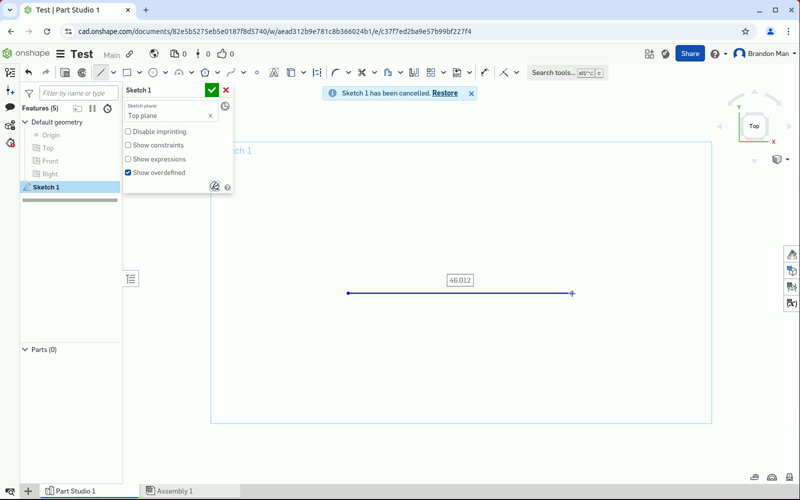
mouse_move(589, 293)
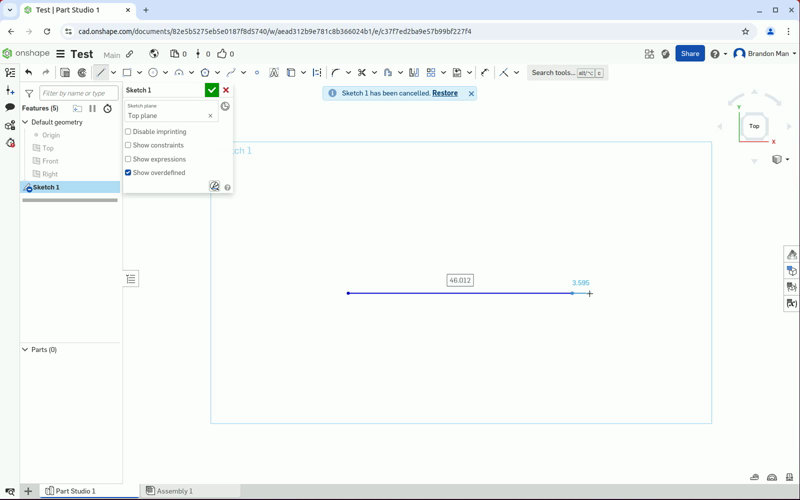
mouse_move(572, 281)
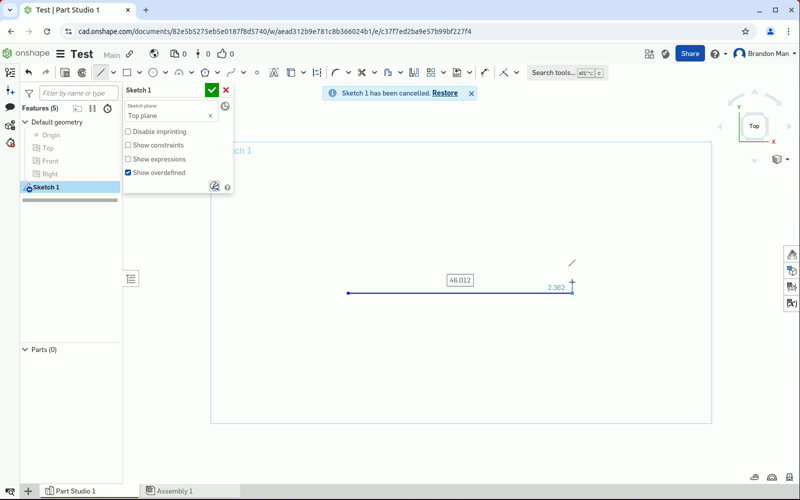
click(572, 281)
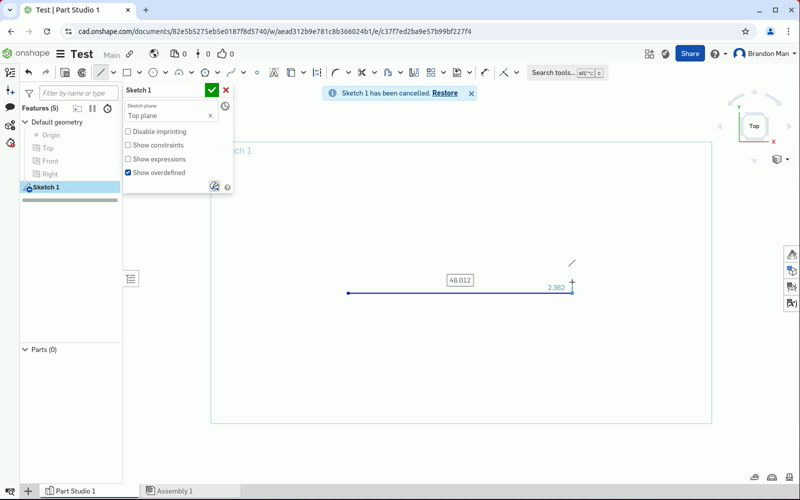
key_up(shift)
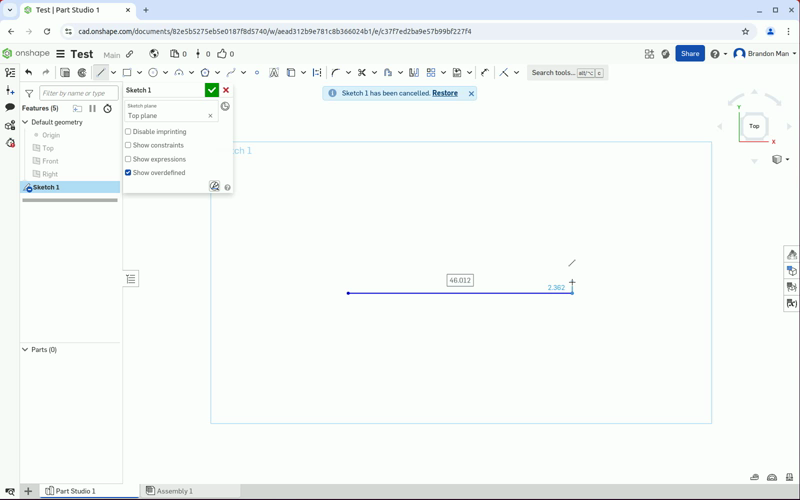
key_down(shift)
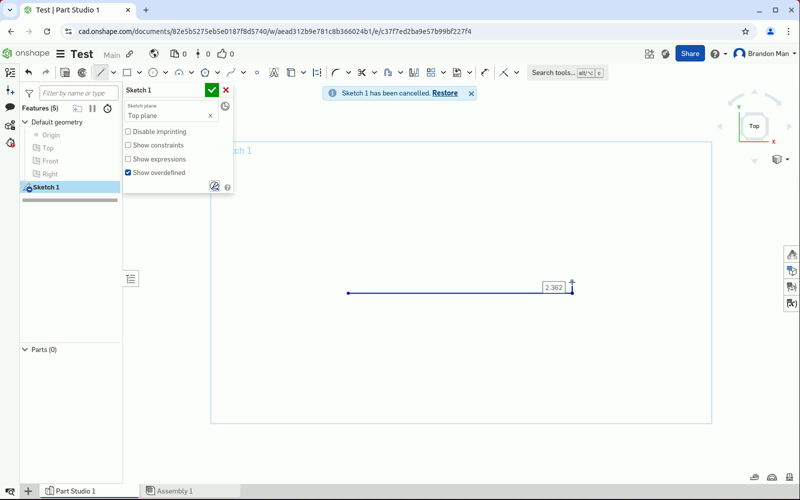
mouse_move(348, 281)
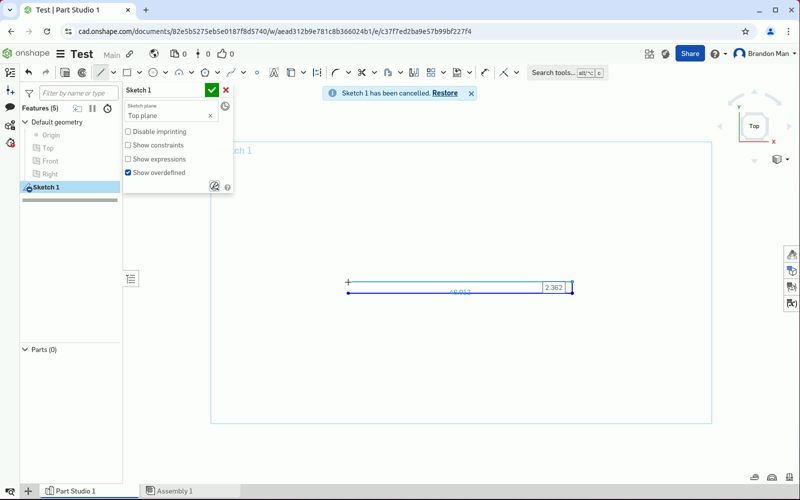
click(348, 281)
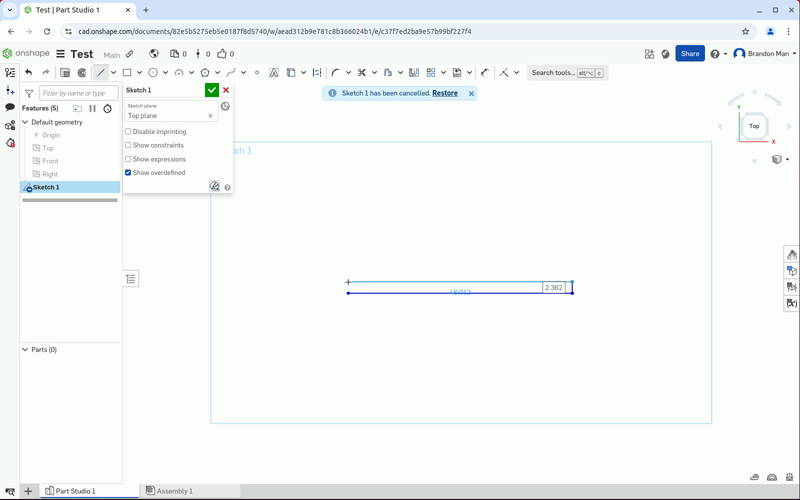
key_up(shift)
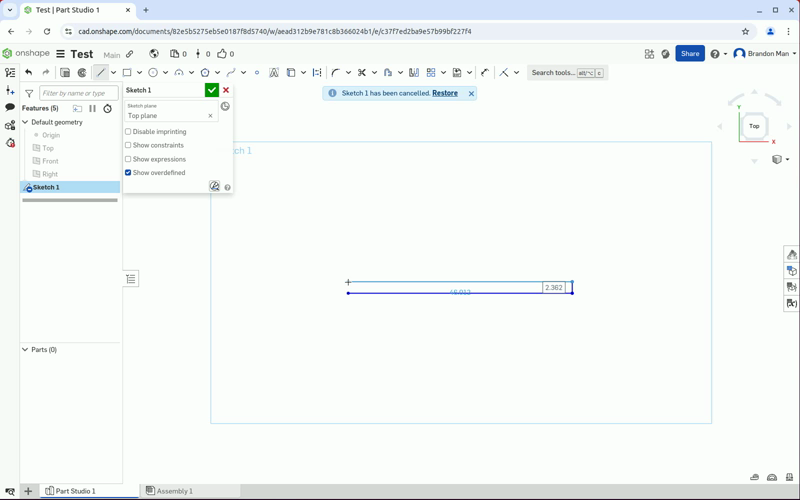
mouse_move(378, 281)
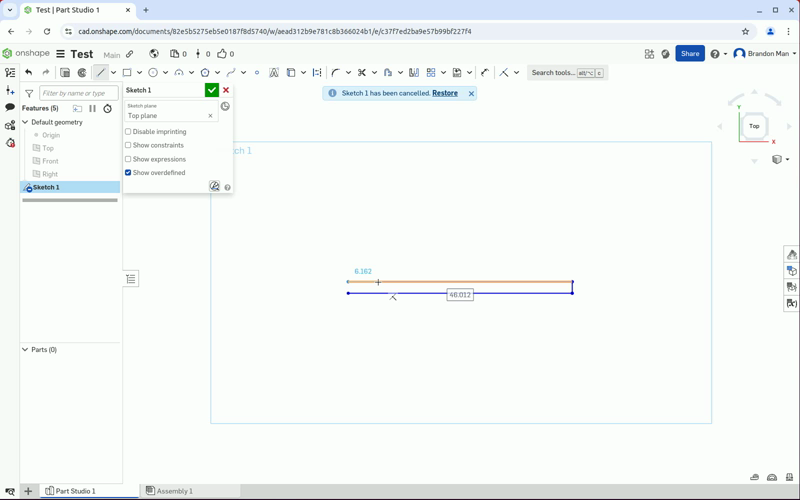
key_down(shift)
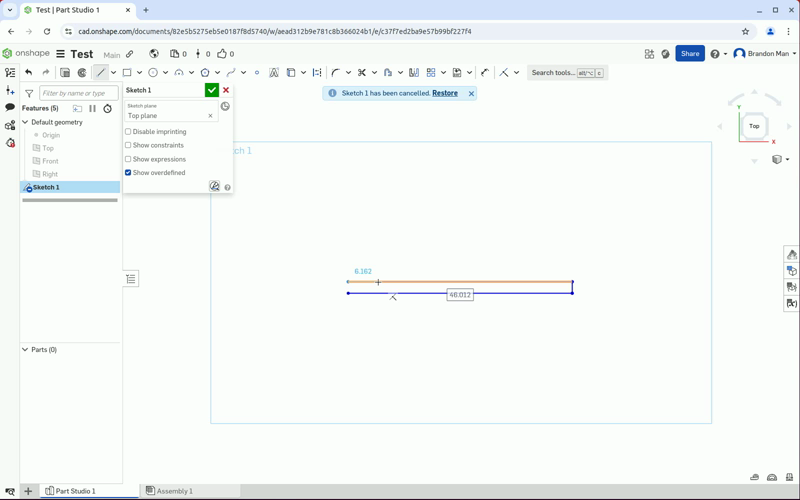
mouse_move(348, 293)
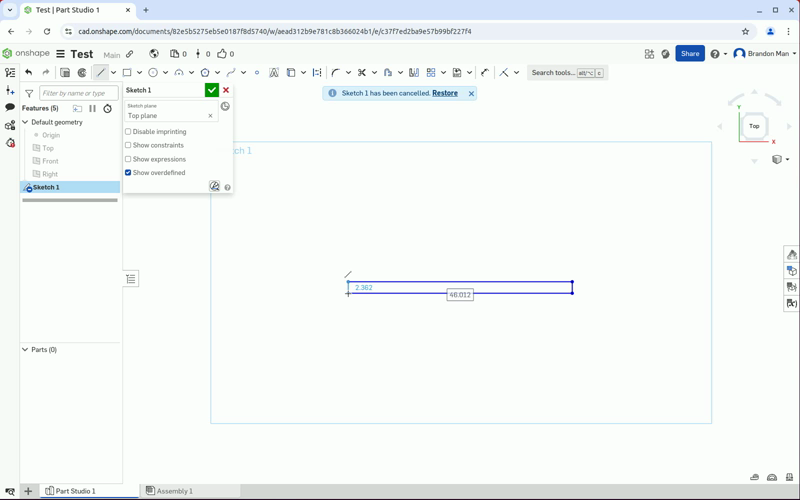
key_up(shift)
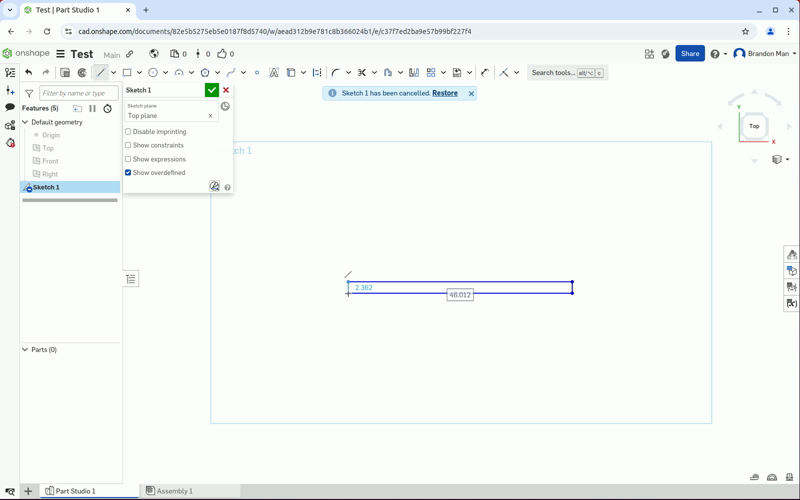
click(348, 293)
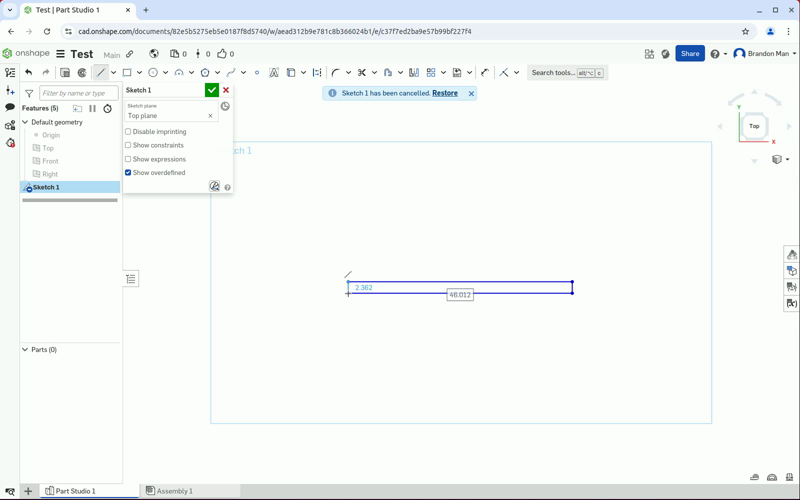
key(esc)
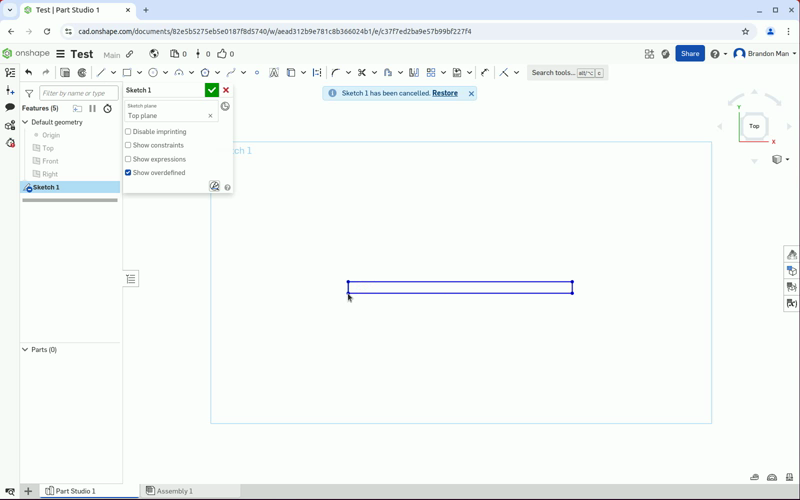
mouse_move(507, 289)
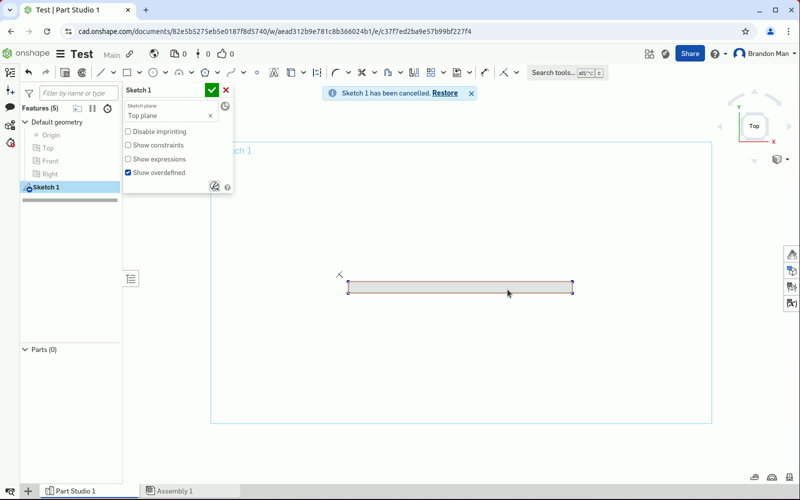
click(507, 289)
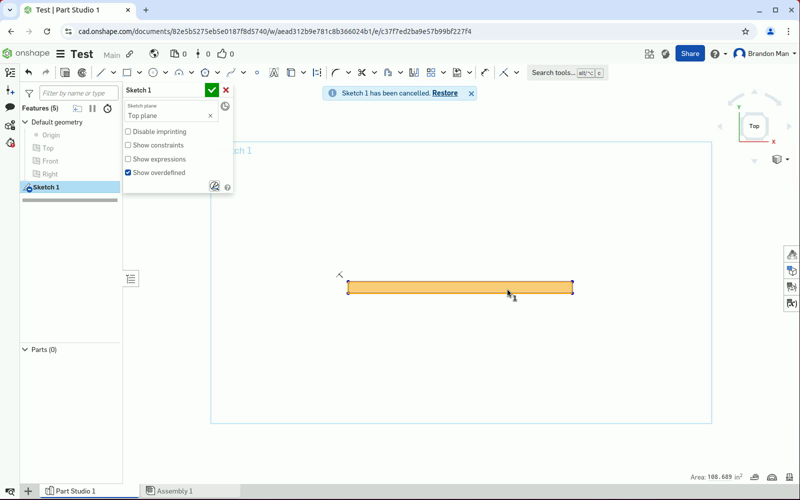
mouse_move(73, 352)
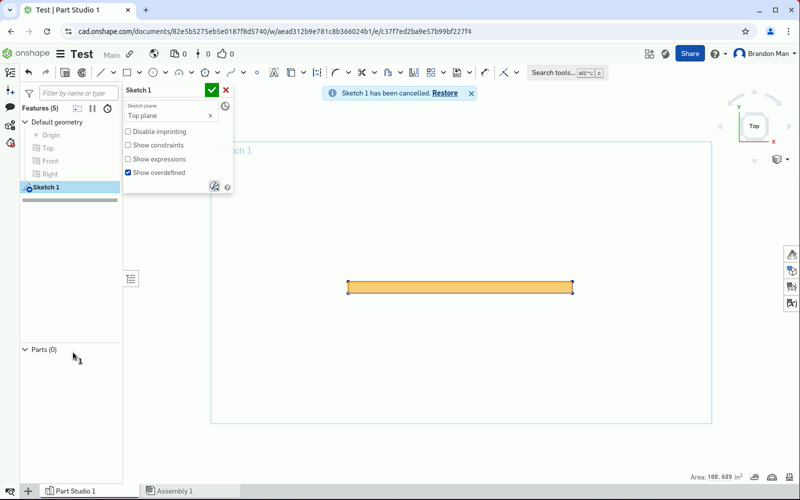
key(shift+y)
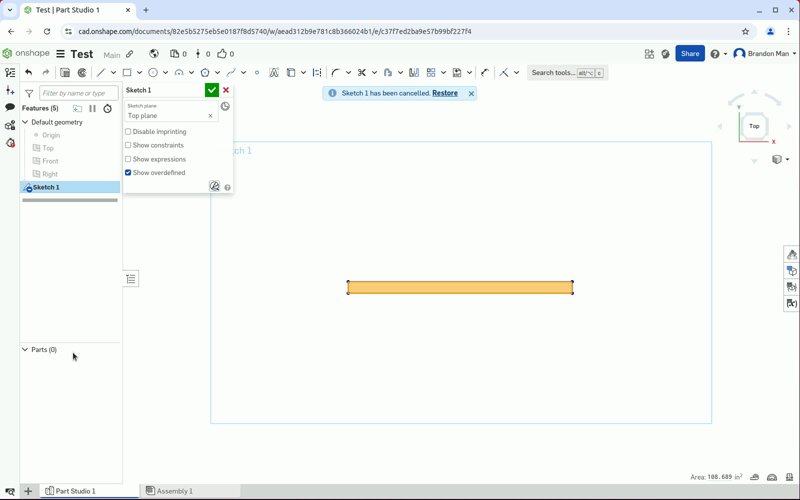
key(shift+e)
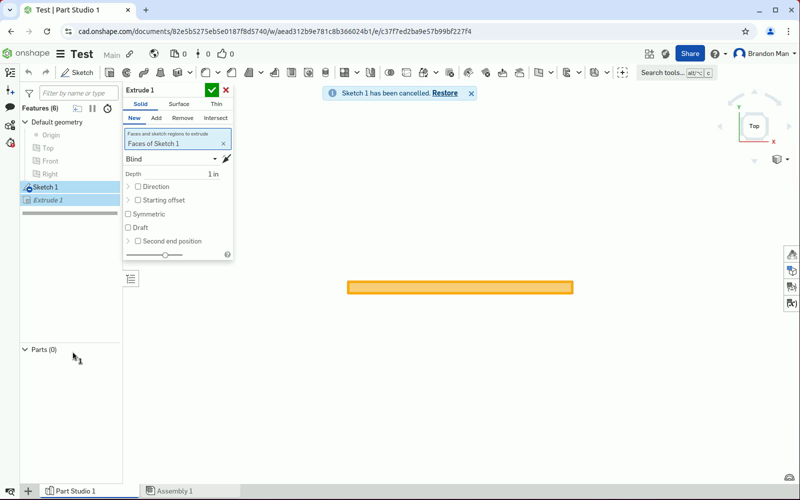
mouse_move(143, 106)
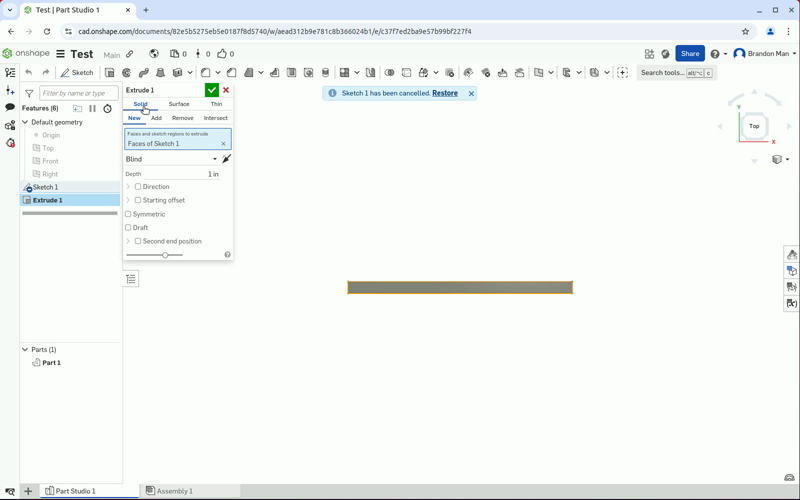
click(143, 106)
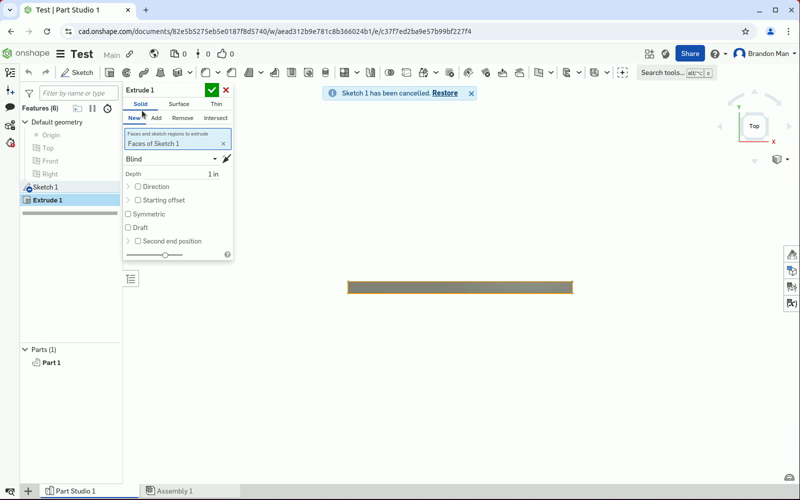
mouse_move(137, 120)
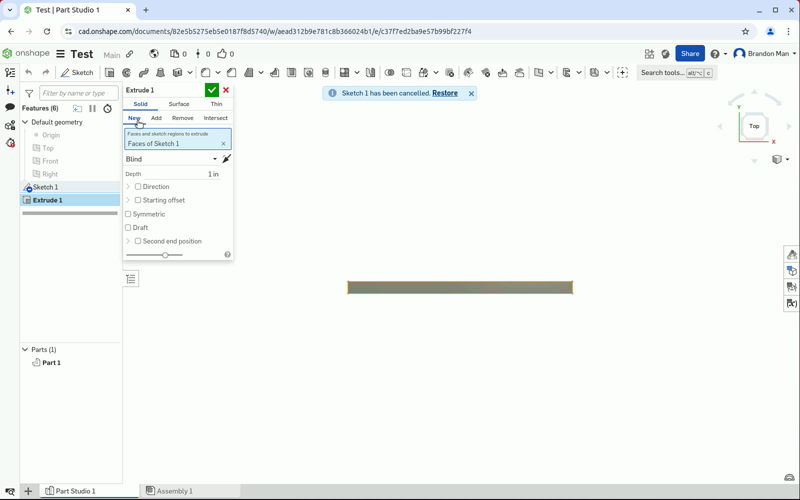
click(137, 120)
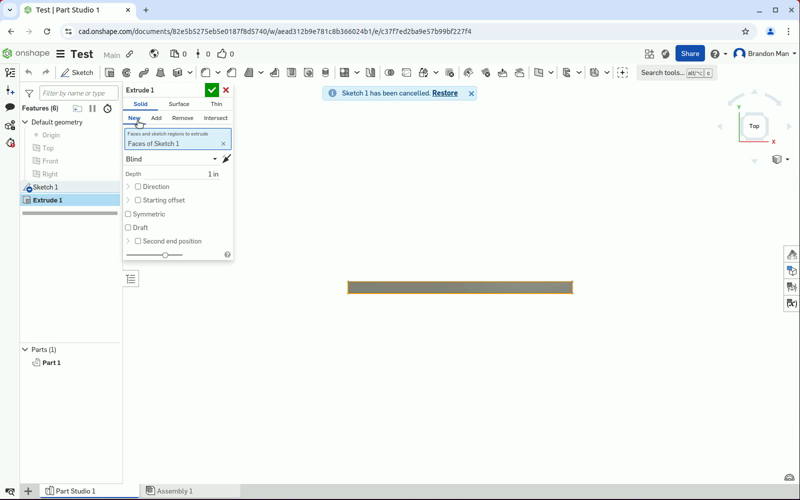
key(tab, 4)
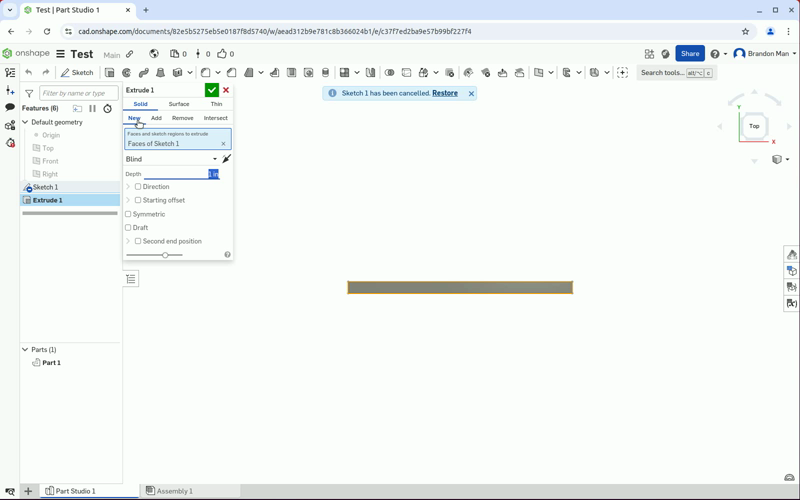
text(1.204)
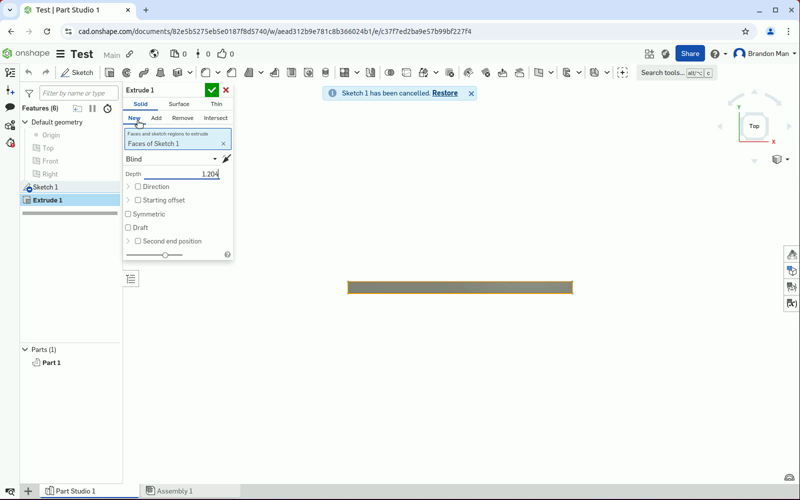
key(enter)
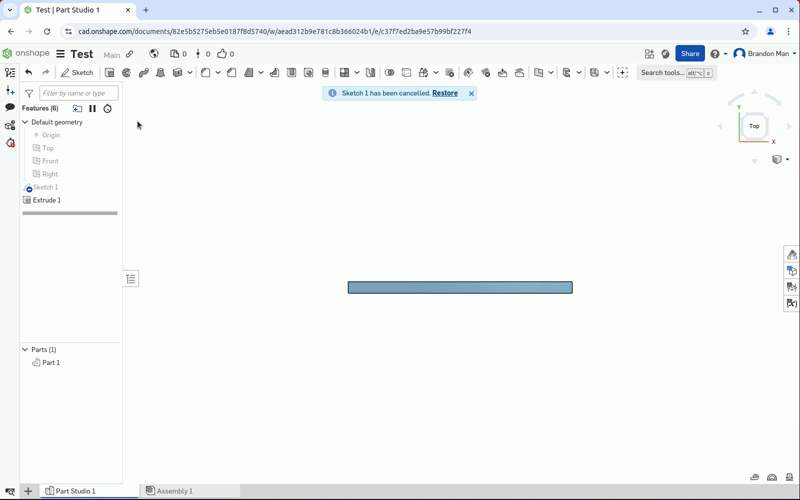
key(shift+h)
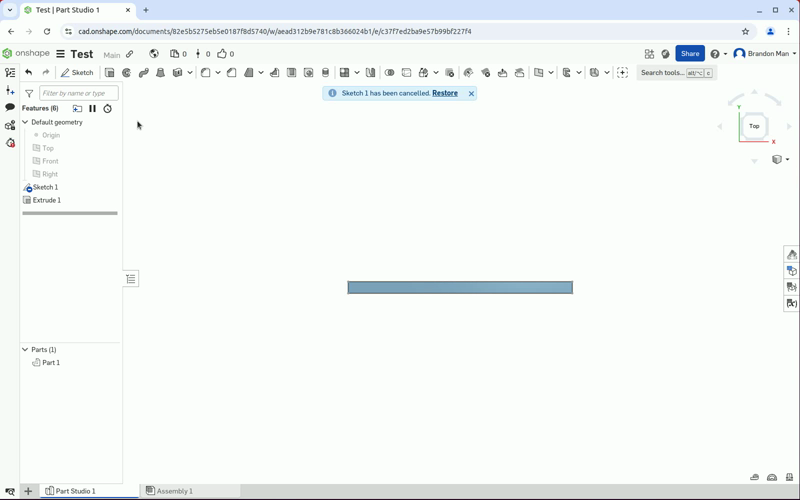
key(shift+h)
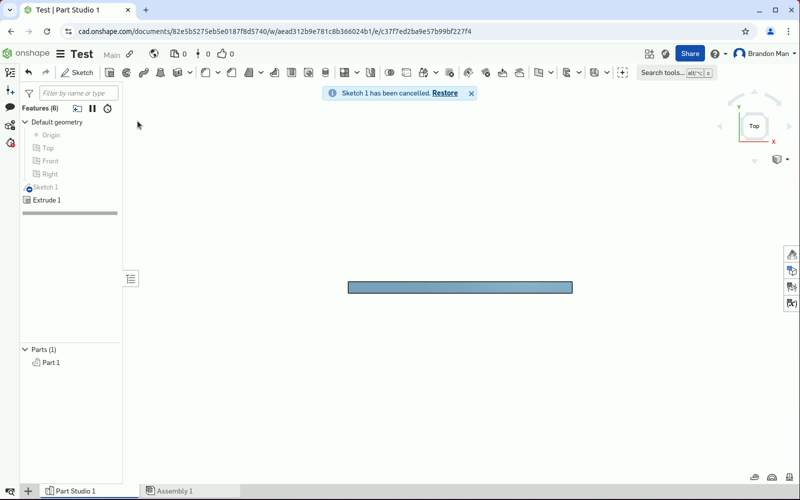
mouse_move(73, 189)
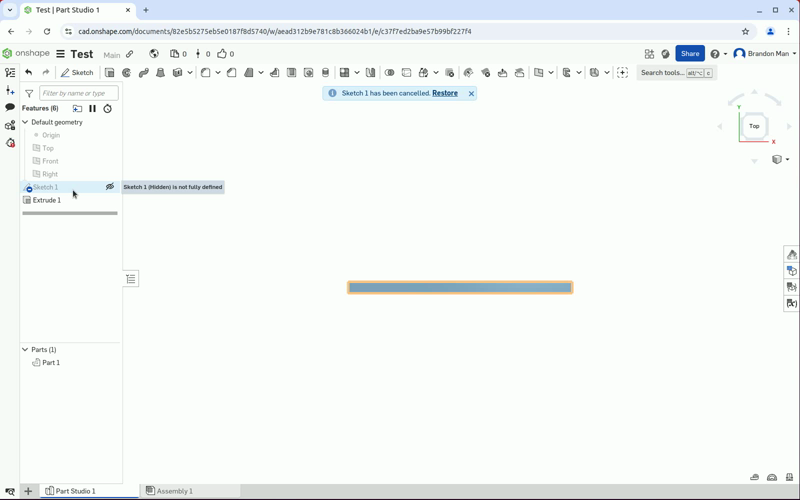
click(73, 189)
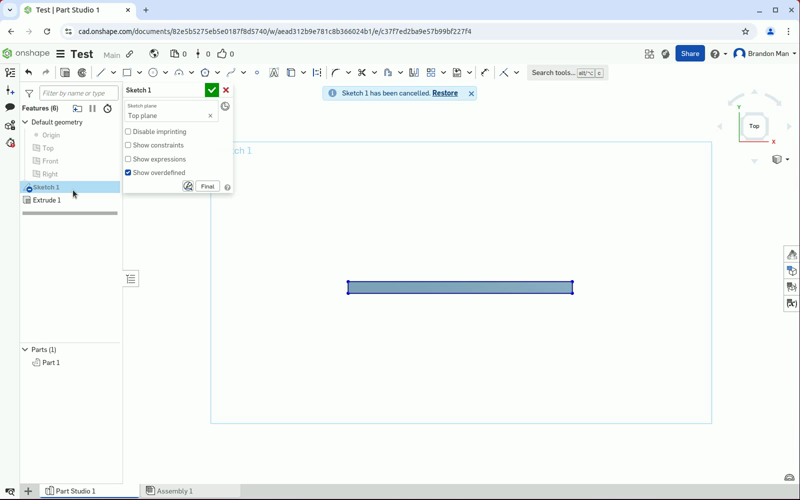
mouse_move(229, 92)
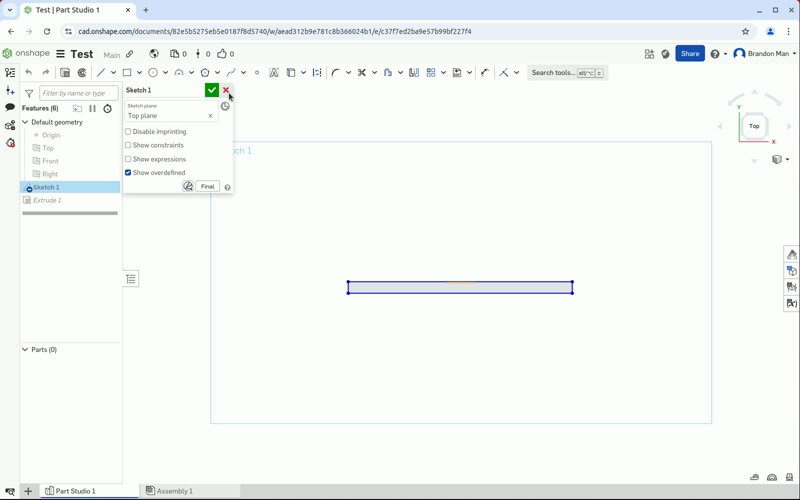
click(229, 92)
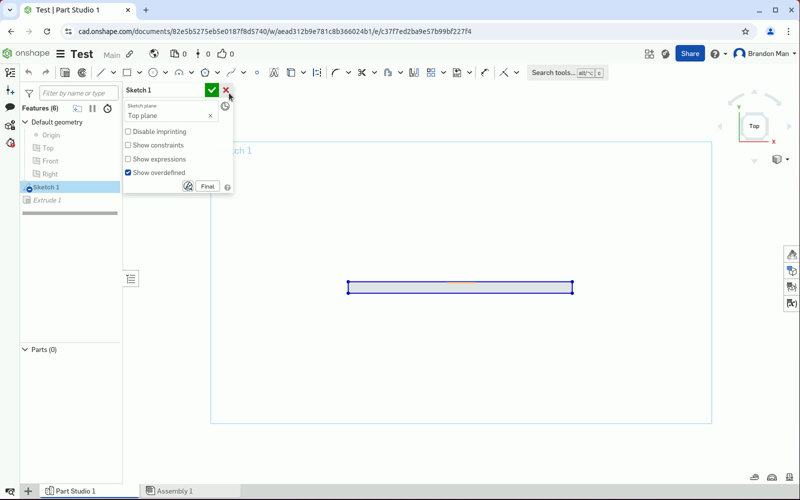
key(shift+s)
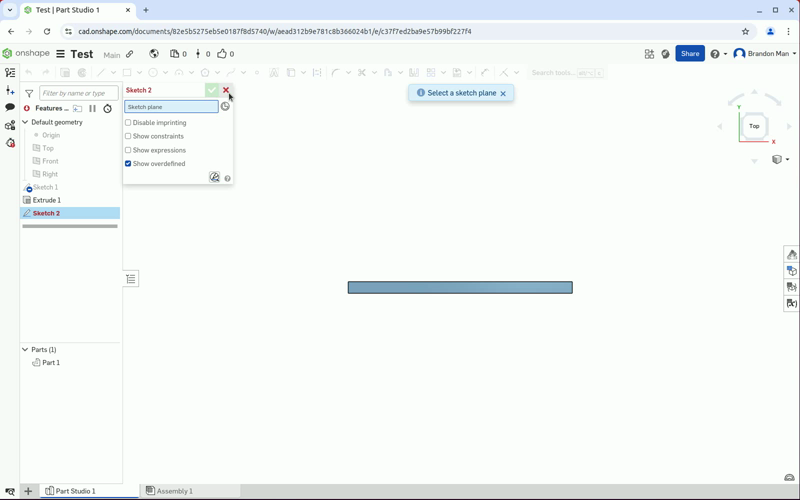
mouse_move(73, 150)
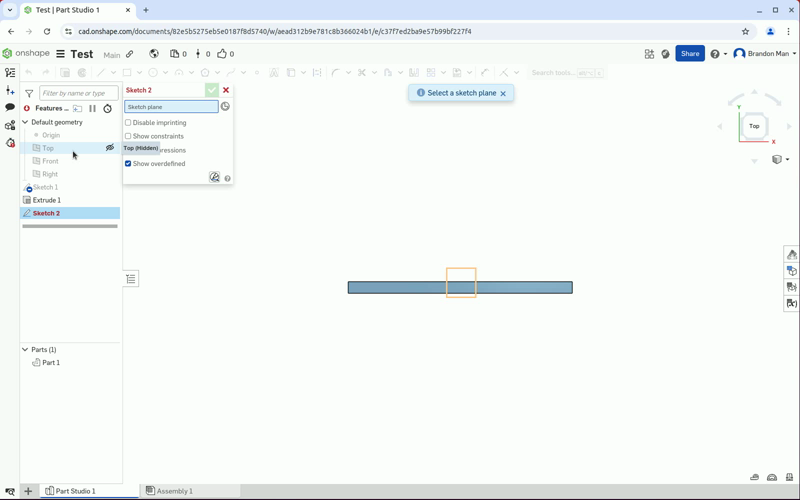
click(73, 150)
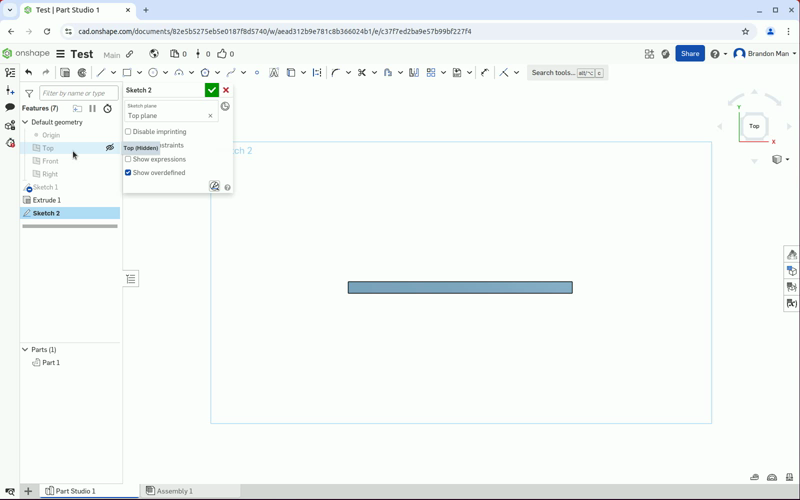
mouse_move(73, 352)
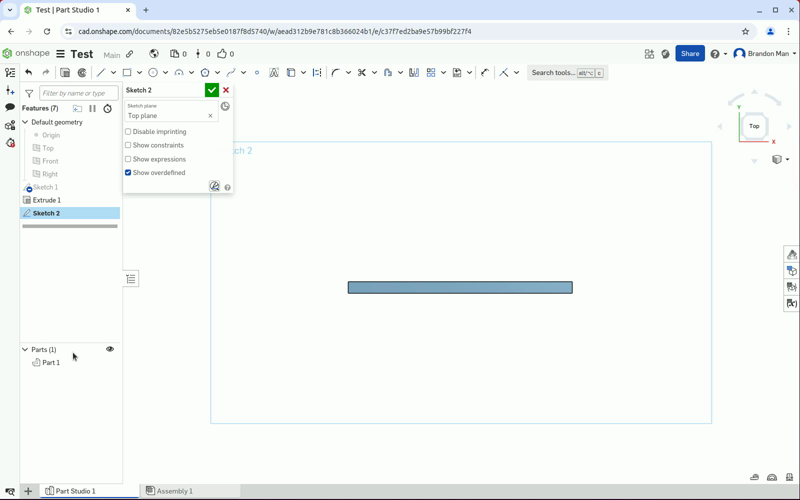
key(y)
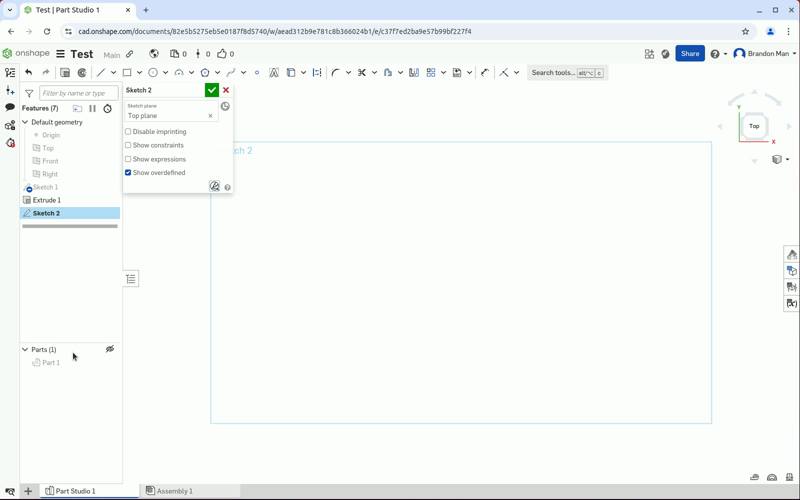
key(l)
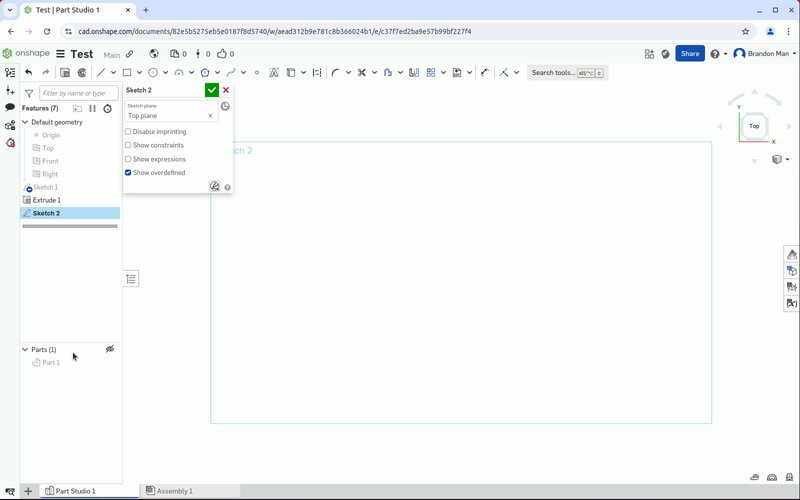
key_down(shift)
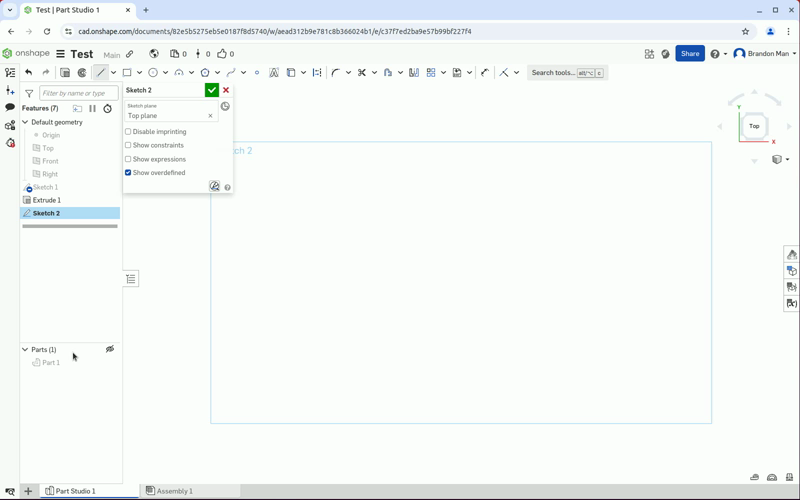
mouse_move(348, 282)
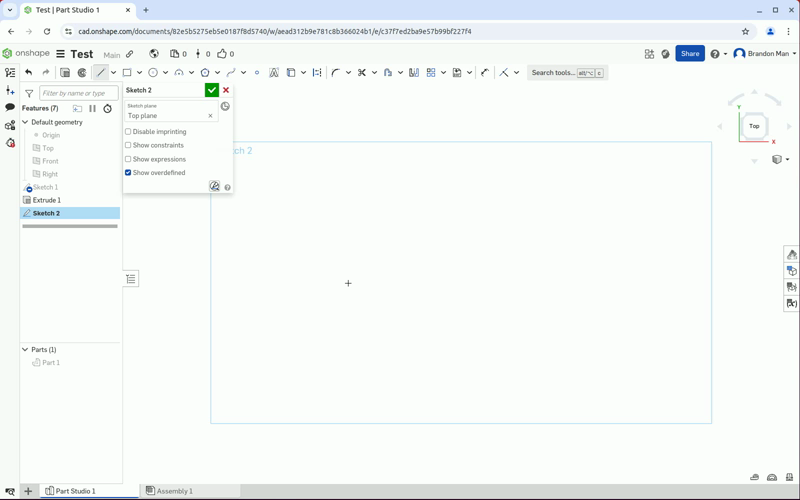
click(348, 282)
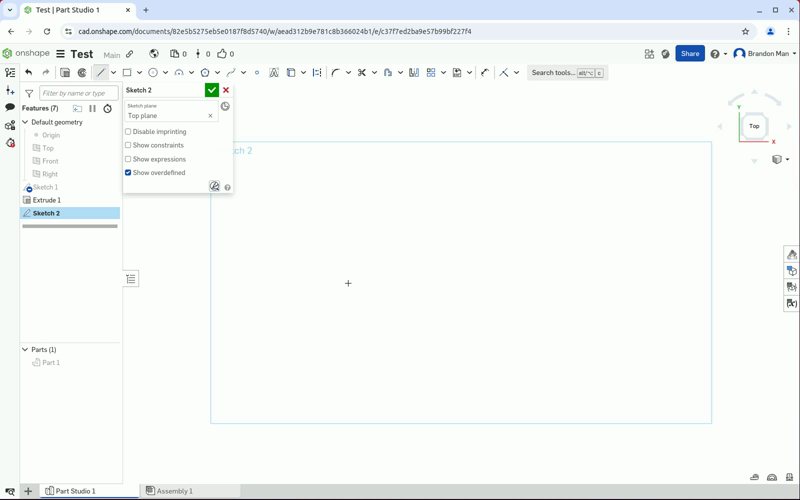
key_up(shift)
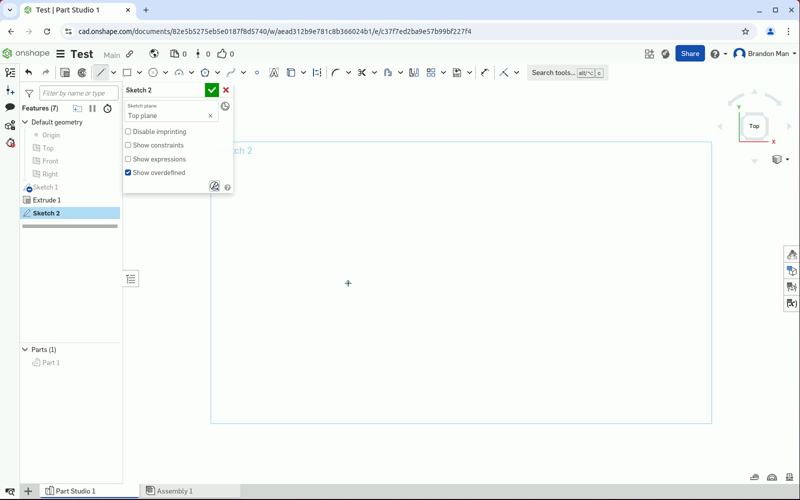
key_down(shift)
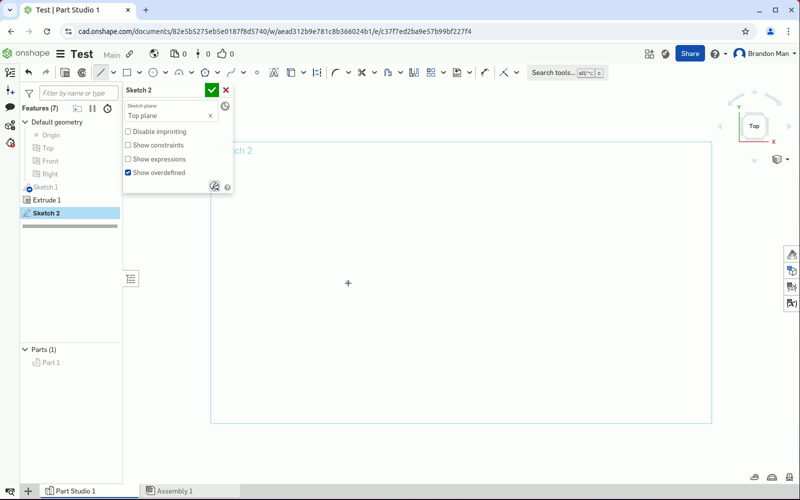
mouse_move(572, 282)
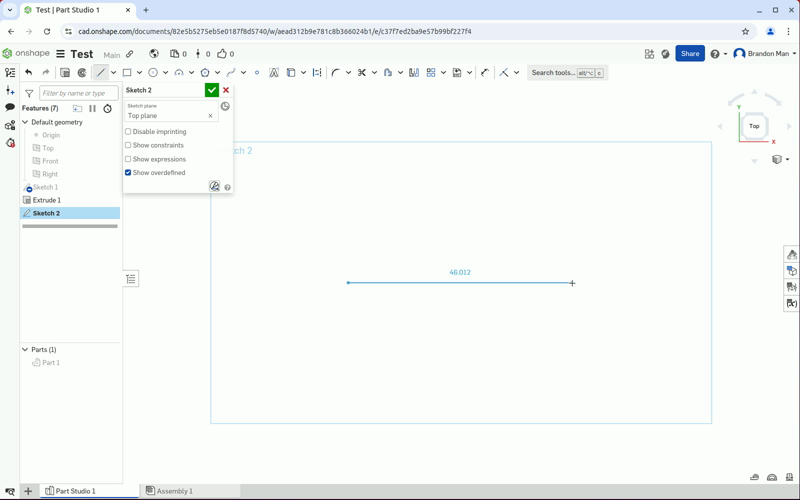
click(572, 282)
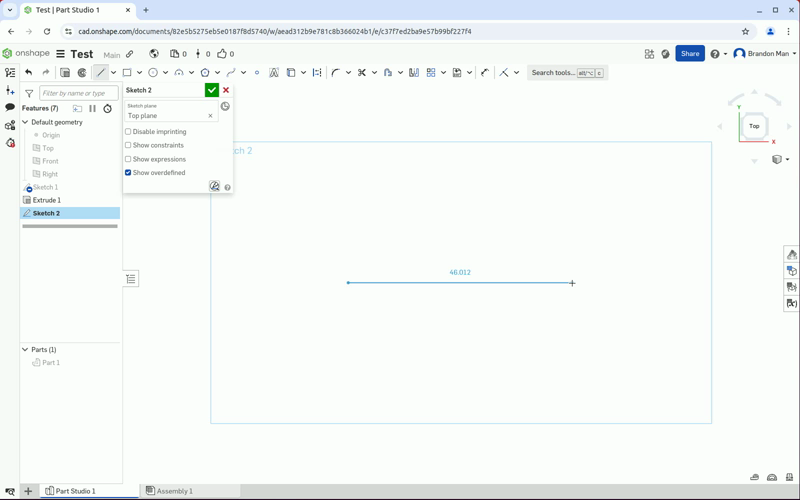
key_up(shift)
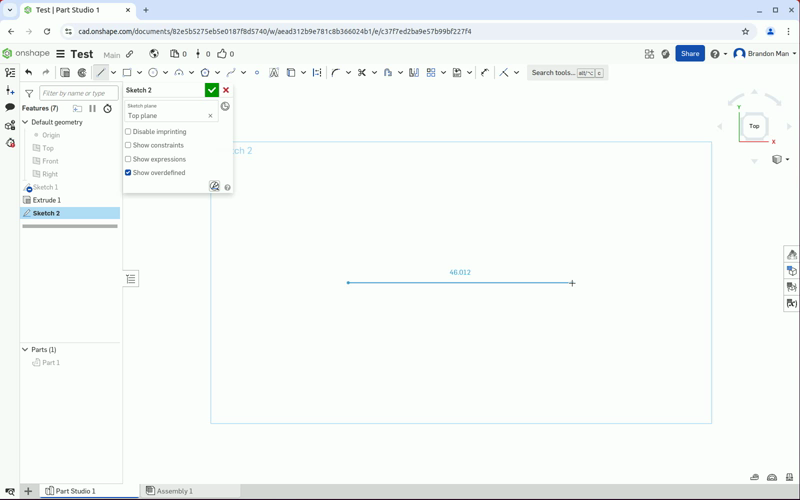
key_down(shift)
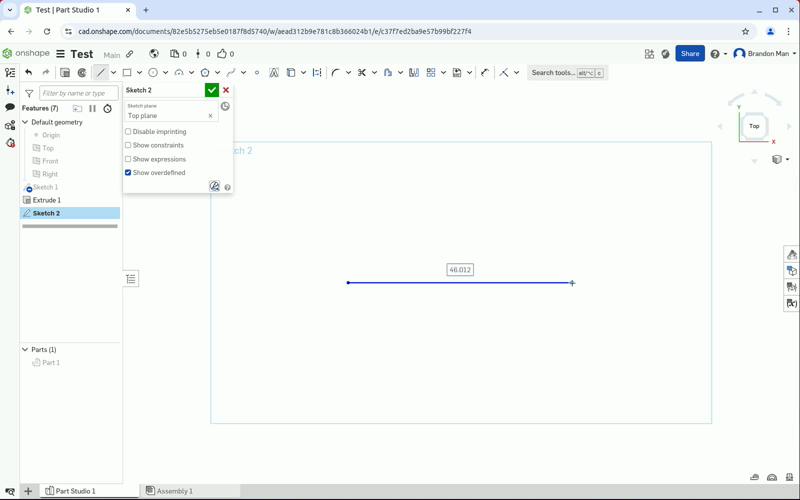
mouse_move(589, 282)
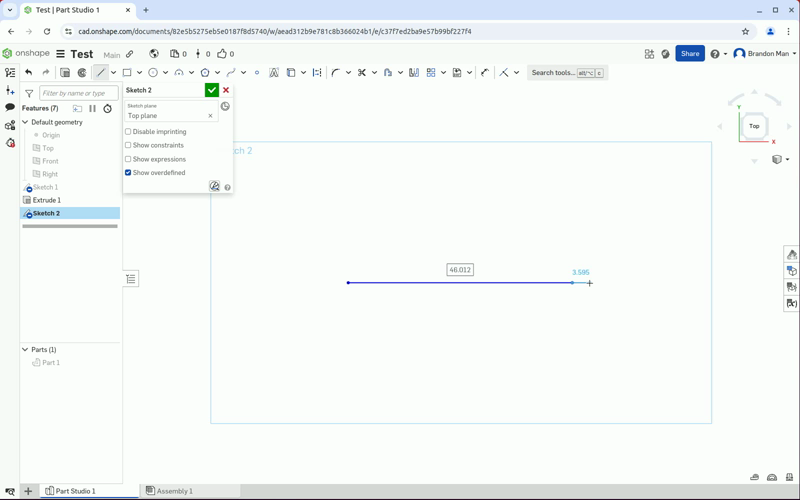
mouse_move(572, 271)
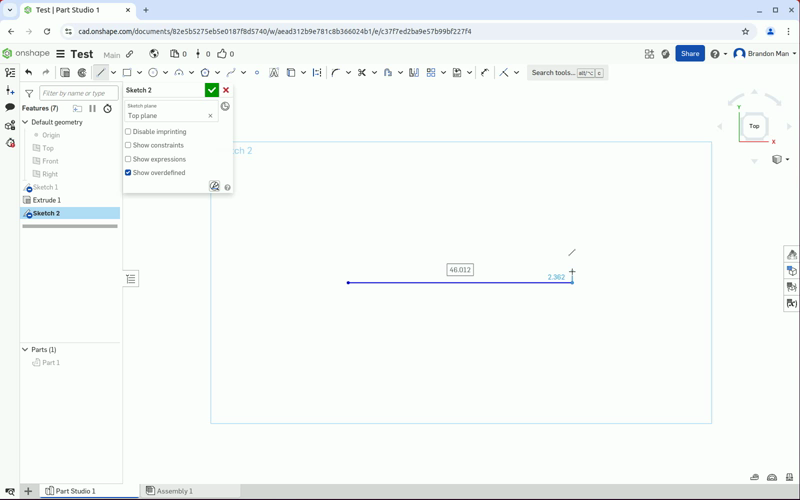
click(572, 271)
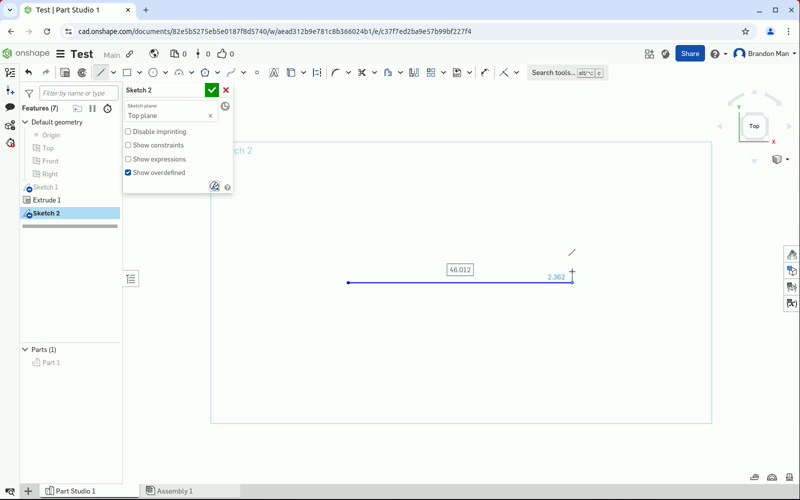
key_up(shift)
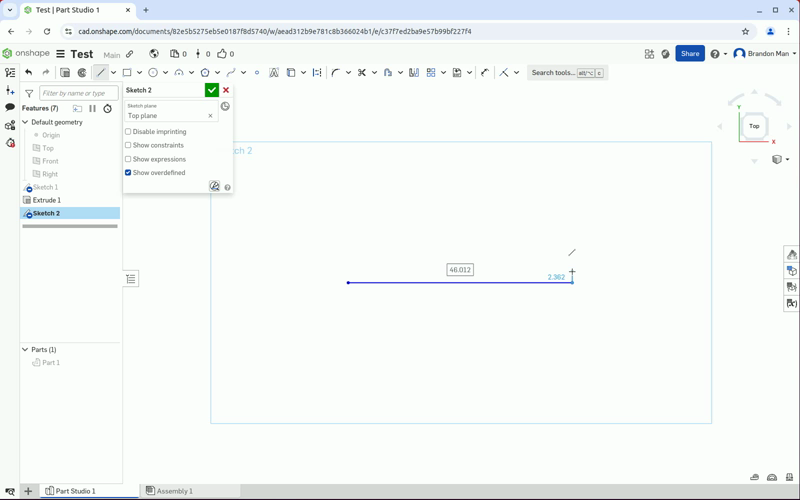
key_down(shift)
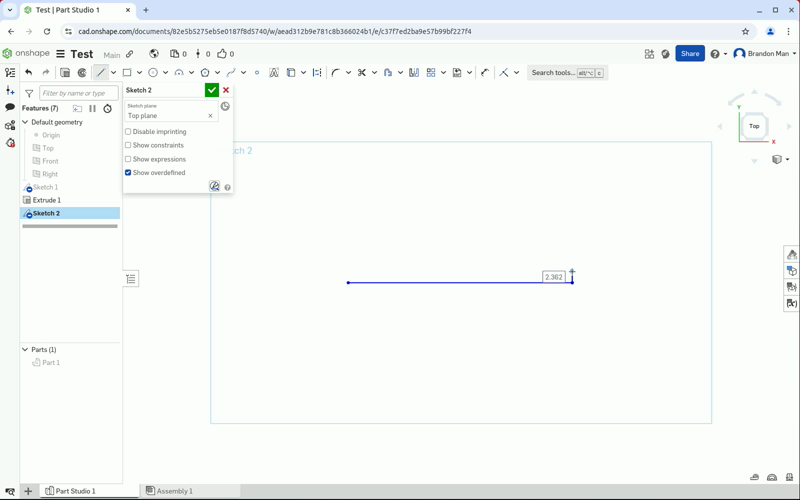
mouse_move(348, 271)
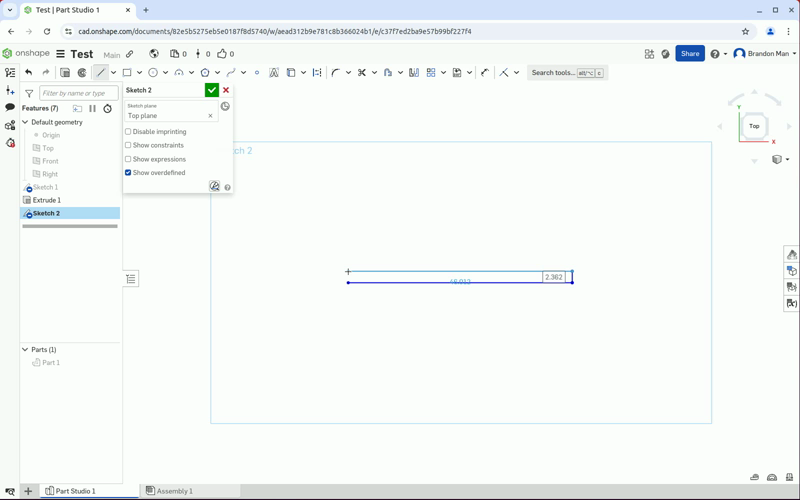
click(348, 271)
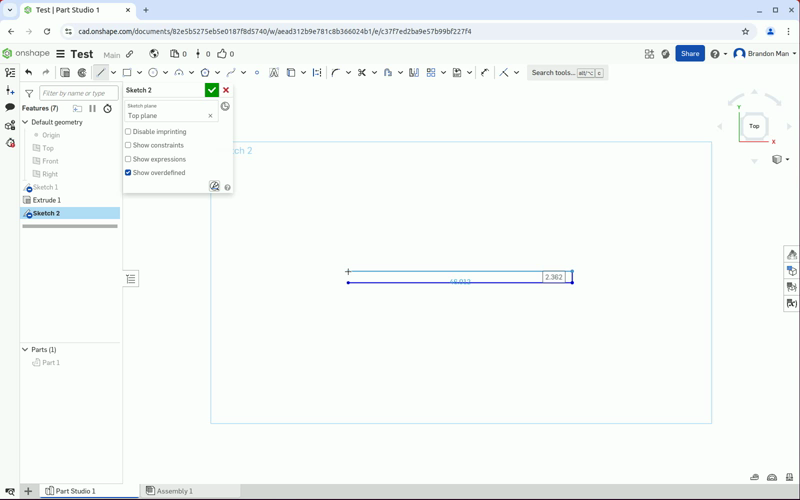
key_up(shift)
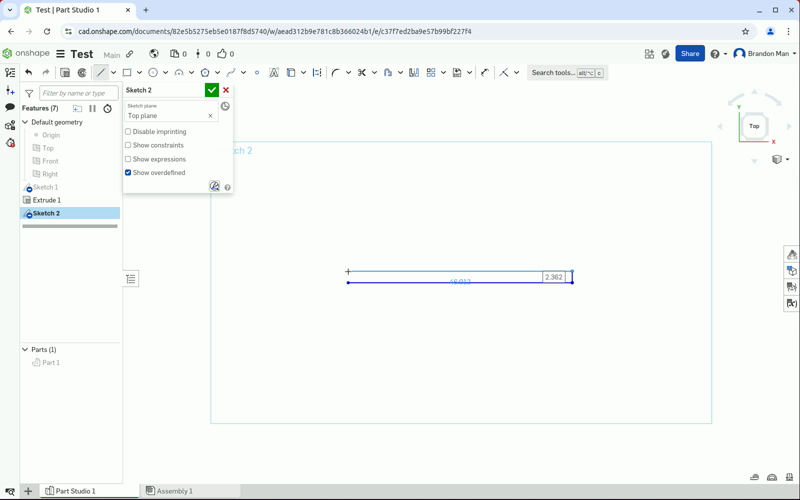
mouse_move(378, 271)
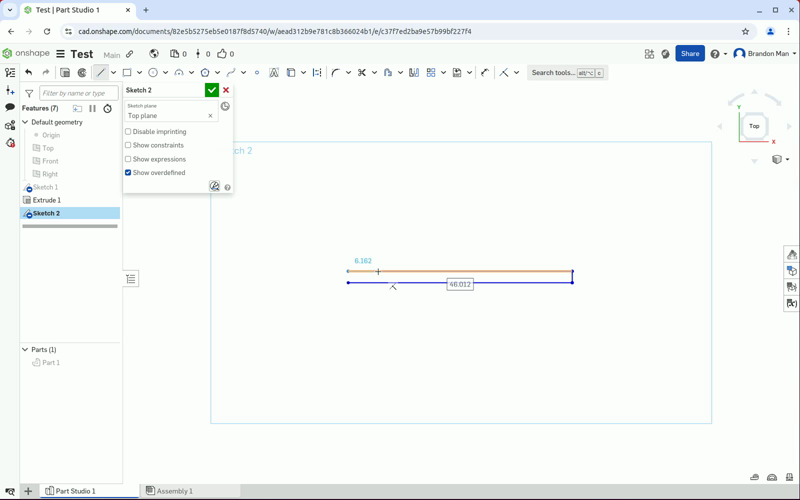
key_down(shift)
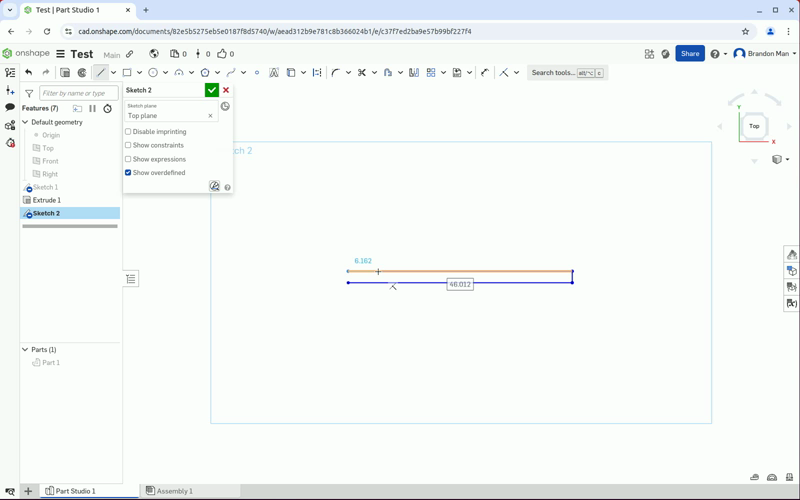
mouse_move(348, 282)
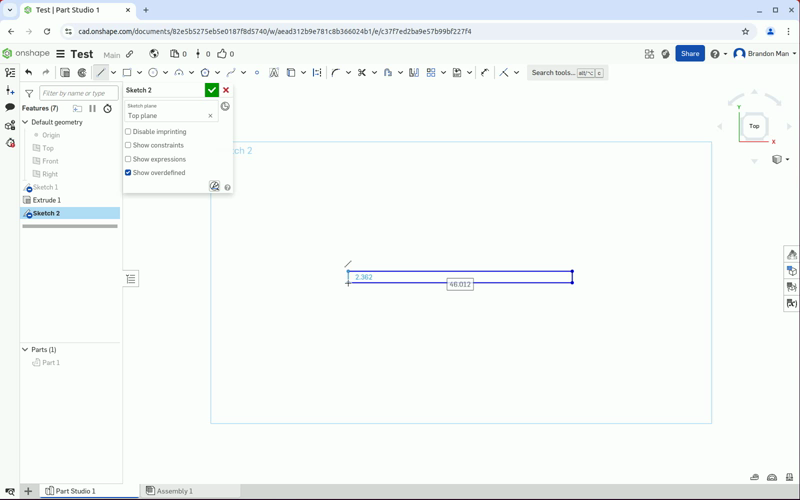
key_up(shift)
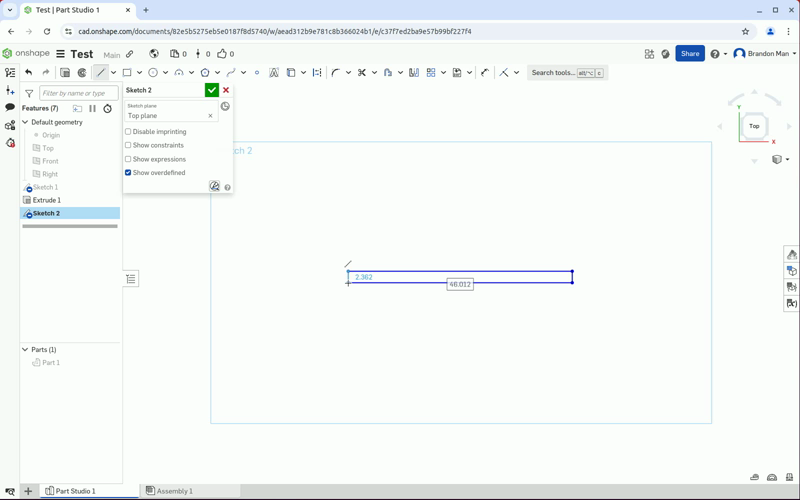
click(348, 282)
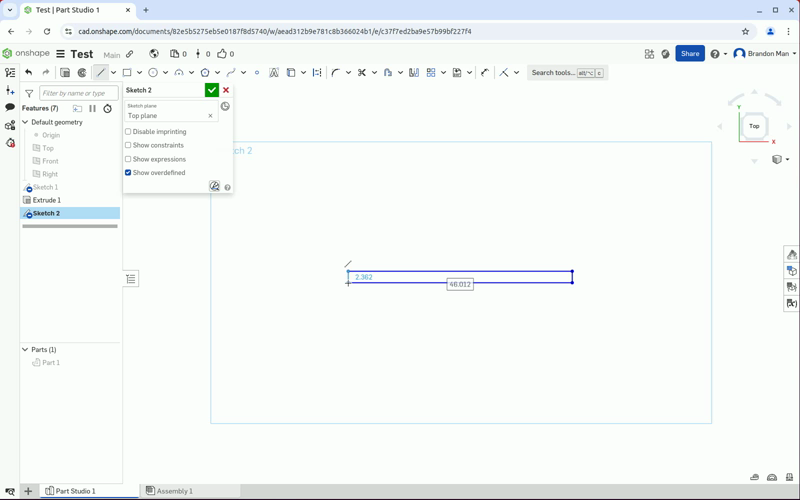
key(esc)
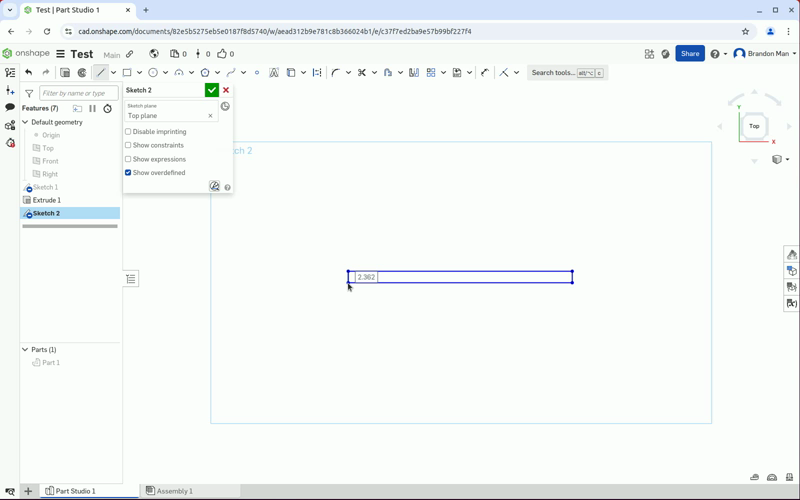
mouse_move(531, 277)
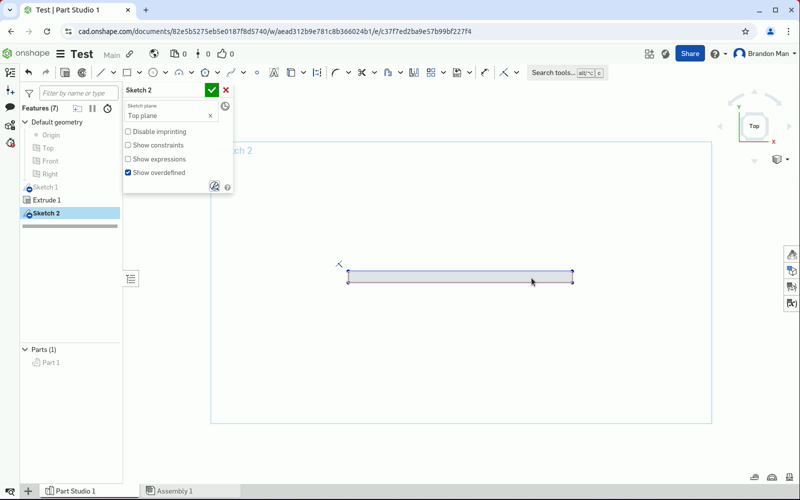
click(531, 277)
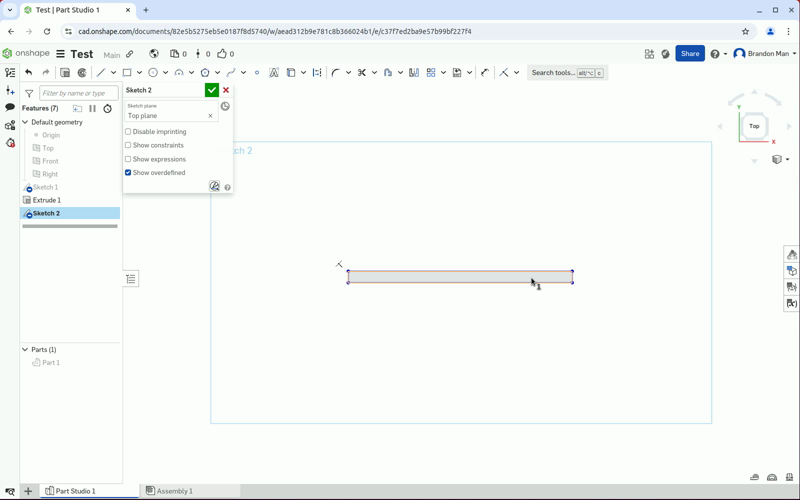
mouse_move(73, 352)
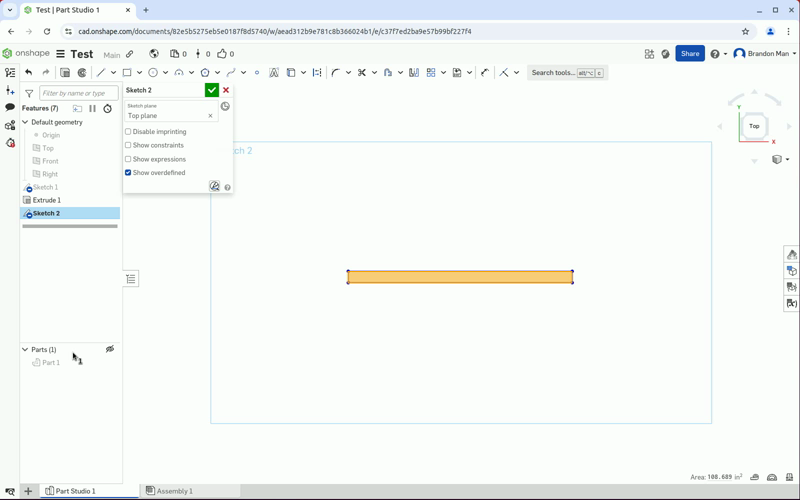
key(shift+y)
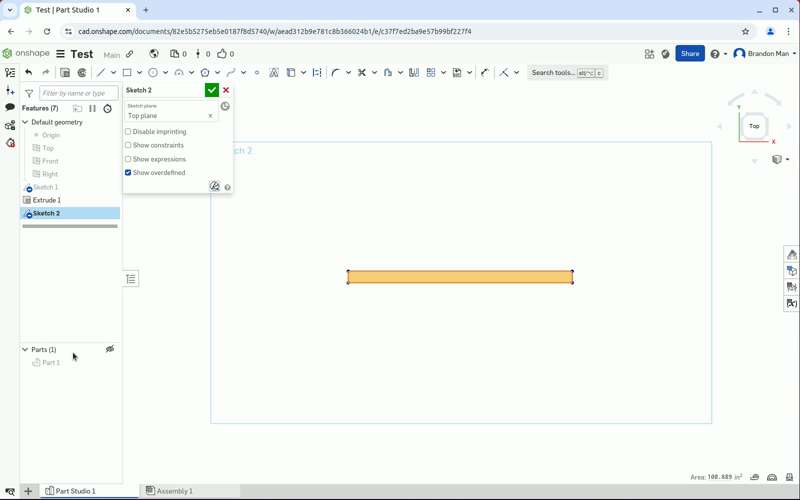
key(shift+e)
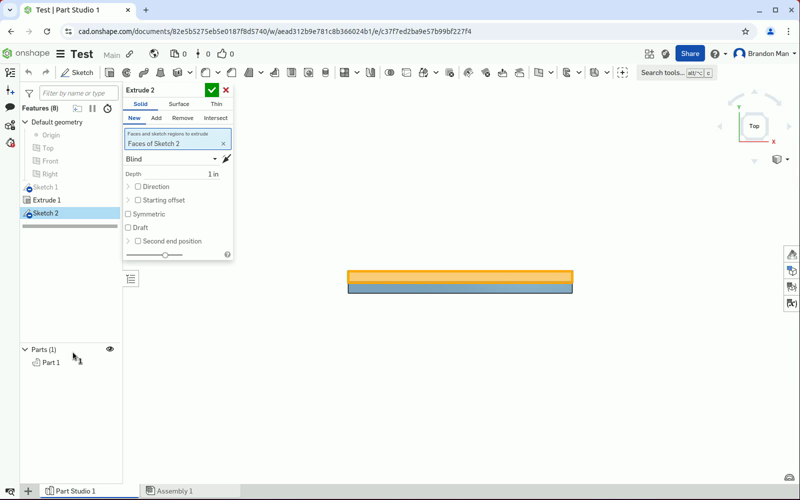
mouse_move(143, 106)
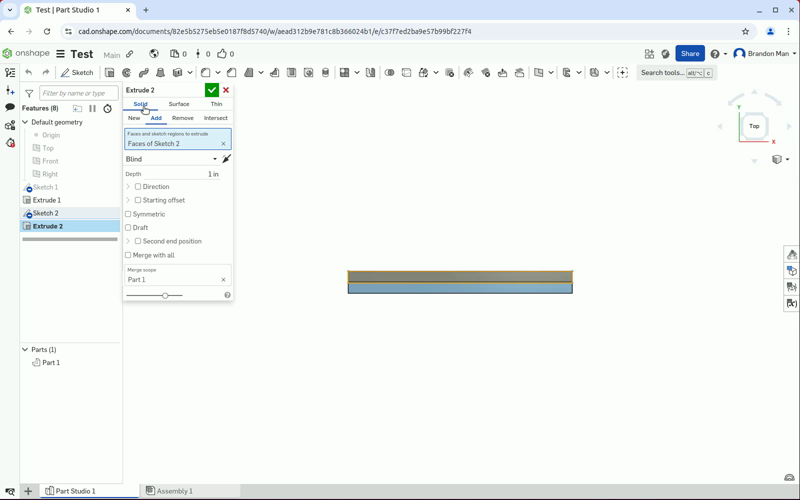
click(143, 106)
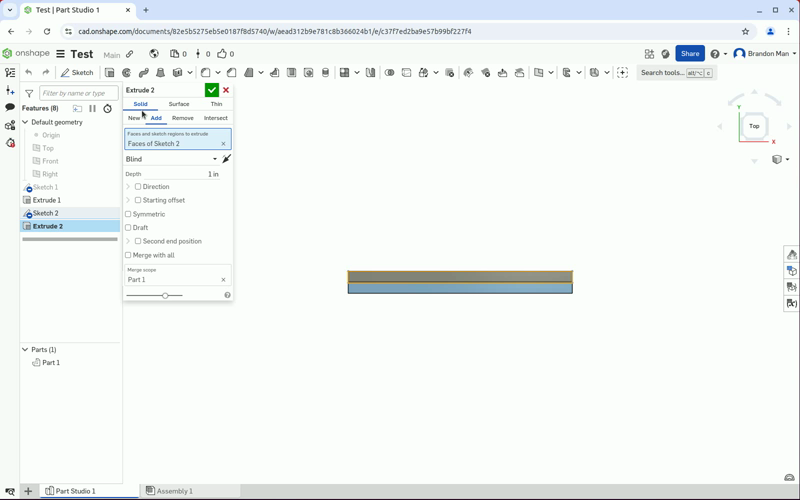
mouse_move(137, 120)
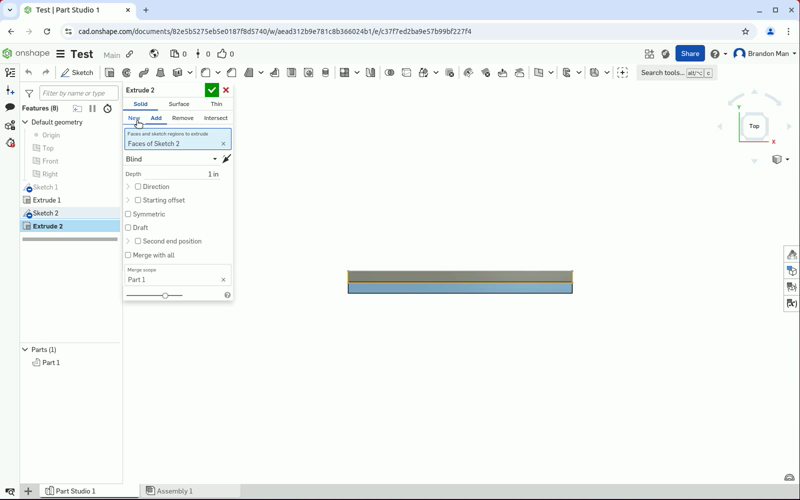
click(137, 120)
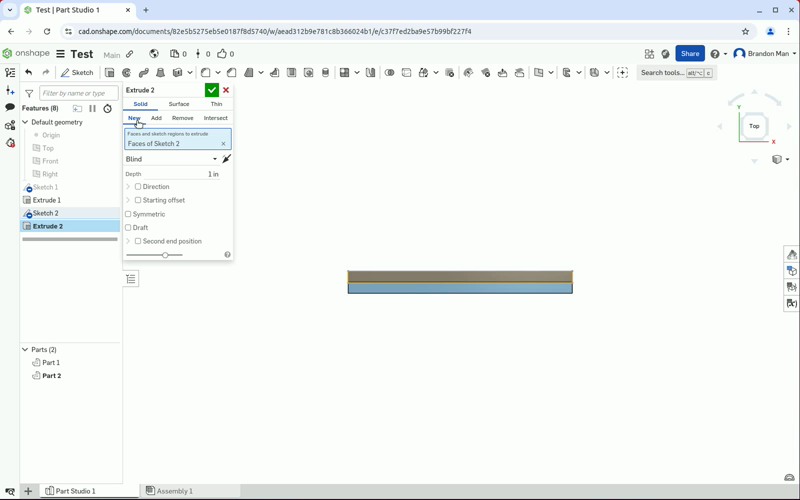
key(tab, 4)
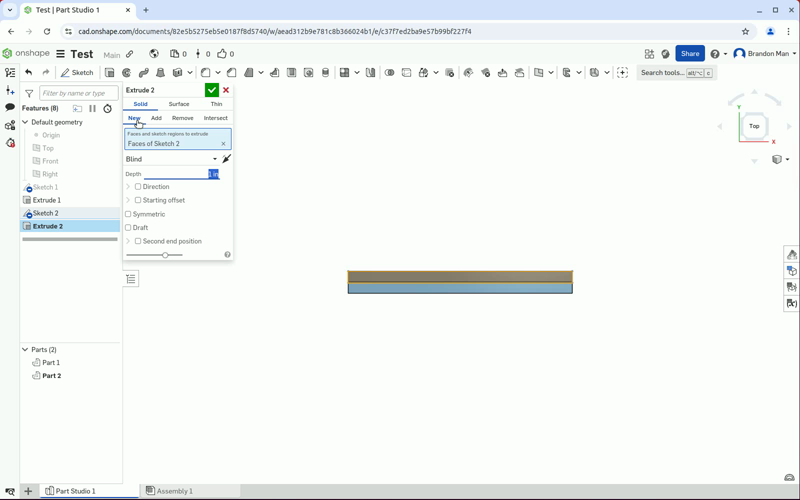
text(1.204)
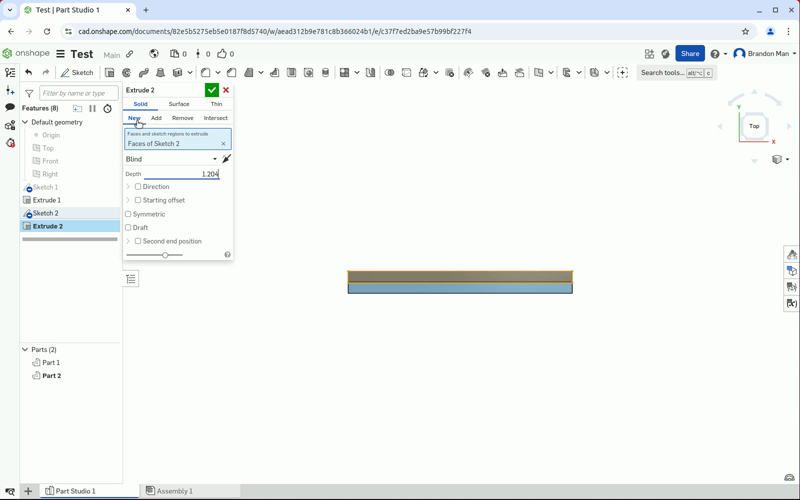
key(enter)
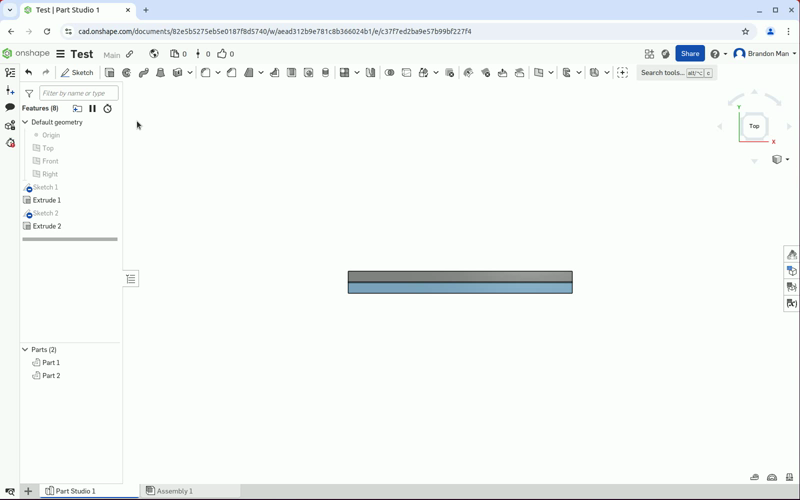
key(shift+h)
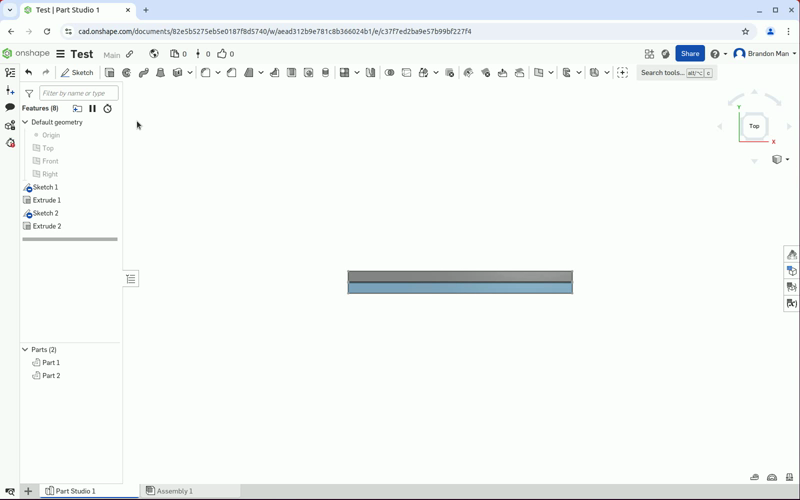
key(shift+h)
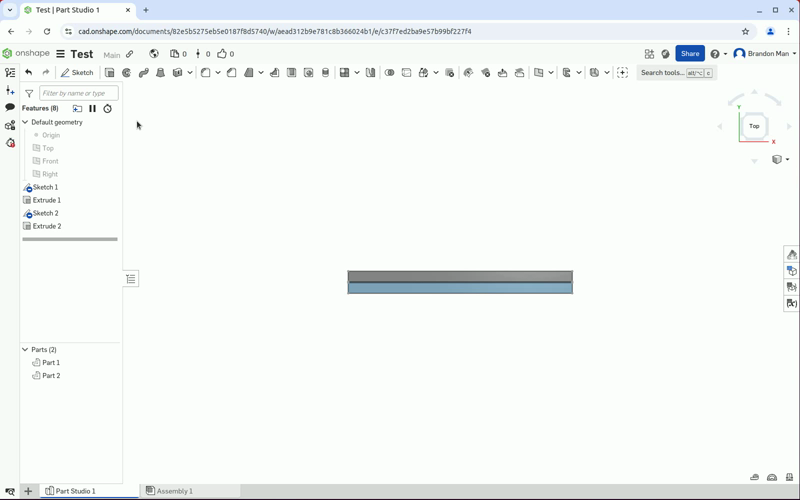
key(shift+7)
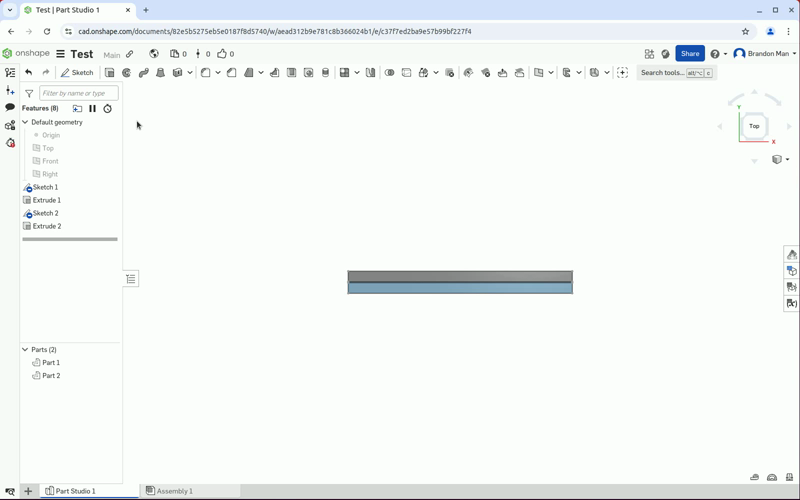
key(up, 3)
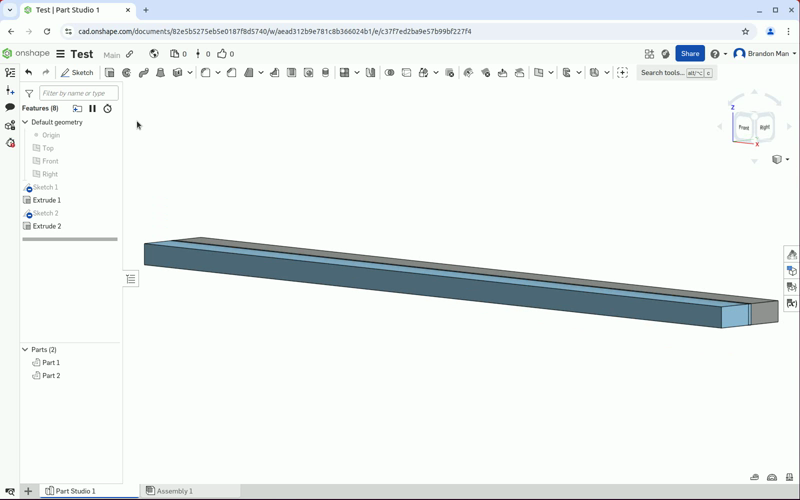
key(left, 3)
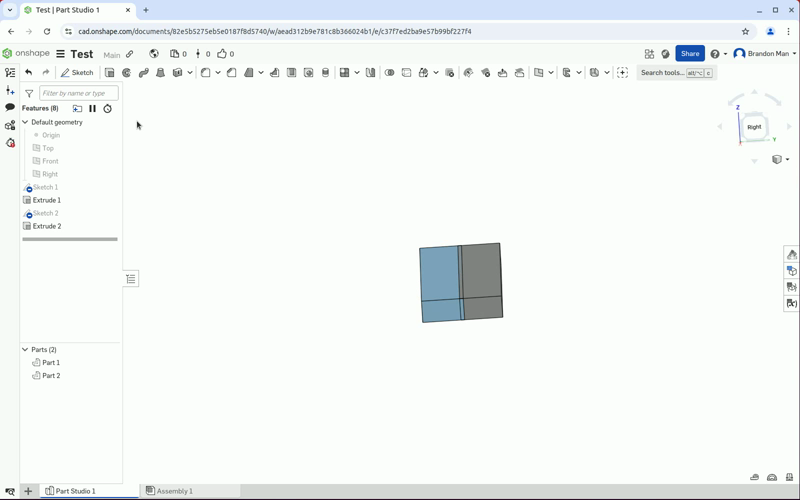
key(right, 3)
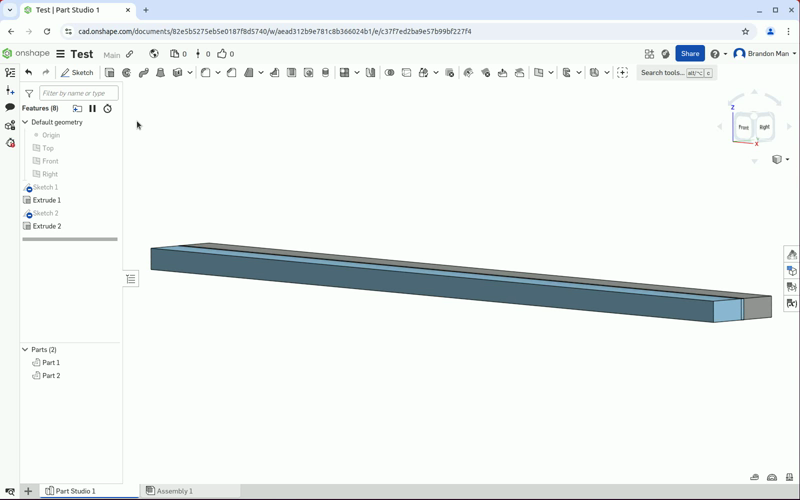
key(down, 3)
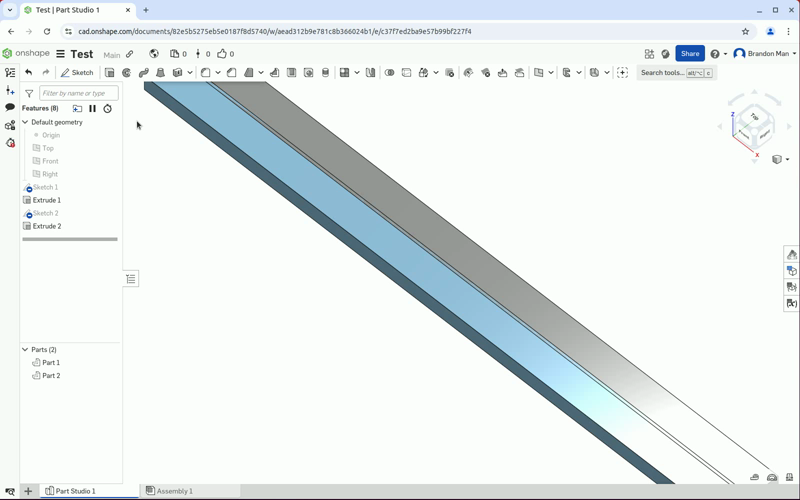
mouse_move(73, 189)
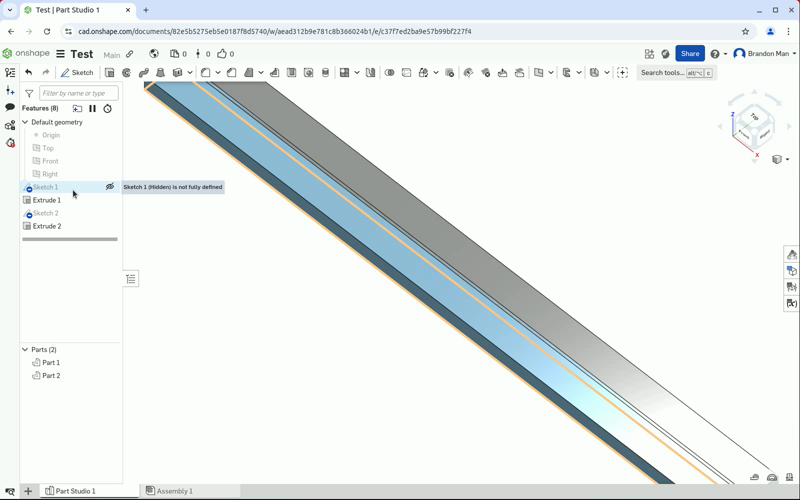
click(73, 189)